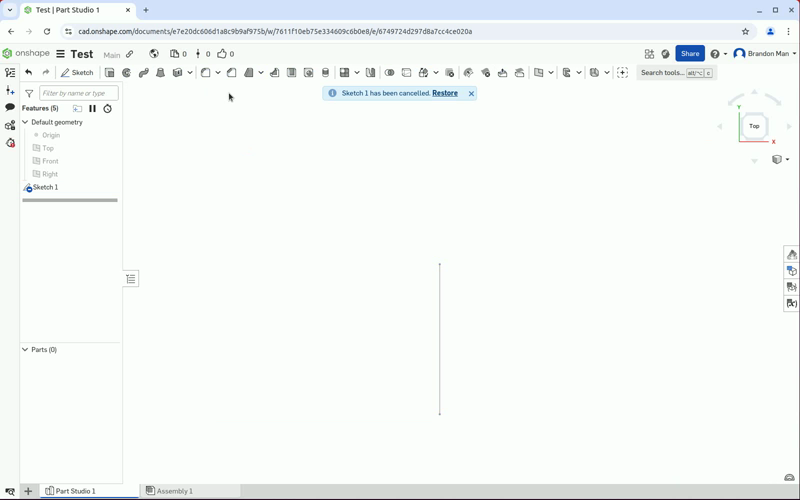
key(shift+h)
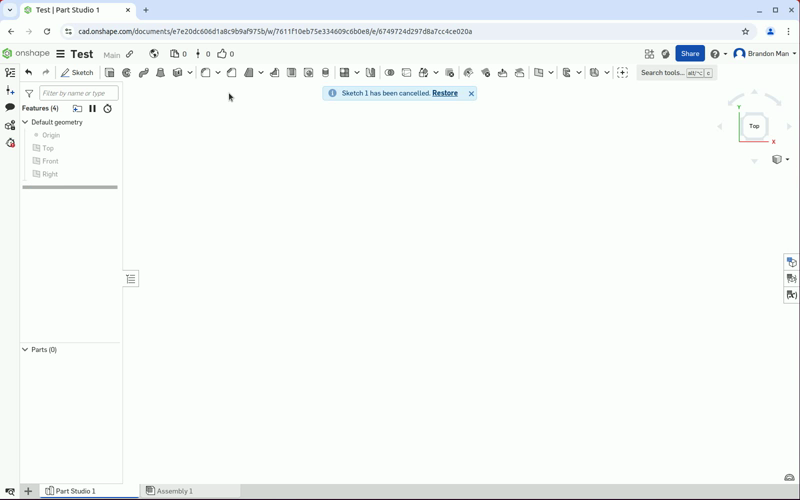
mouse_move(73, 352)
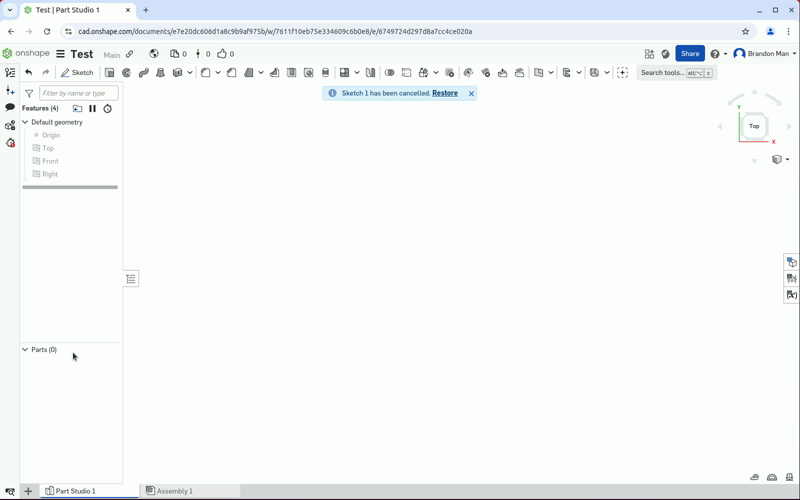
key(y)
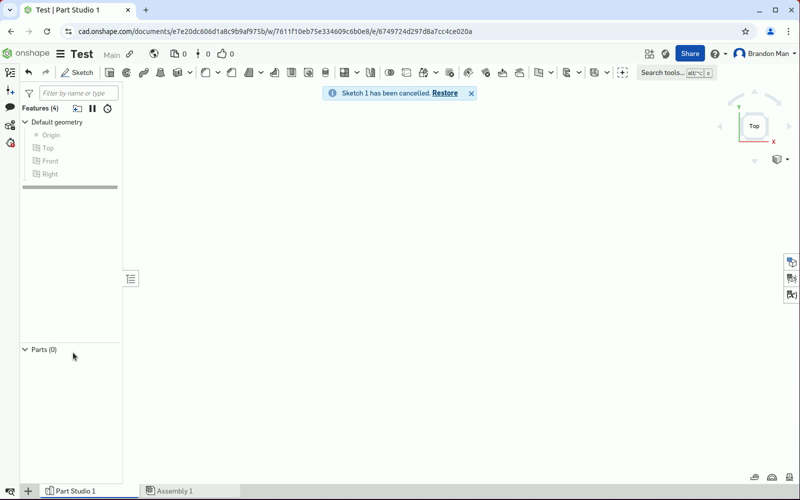
key(shift+p)
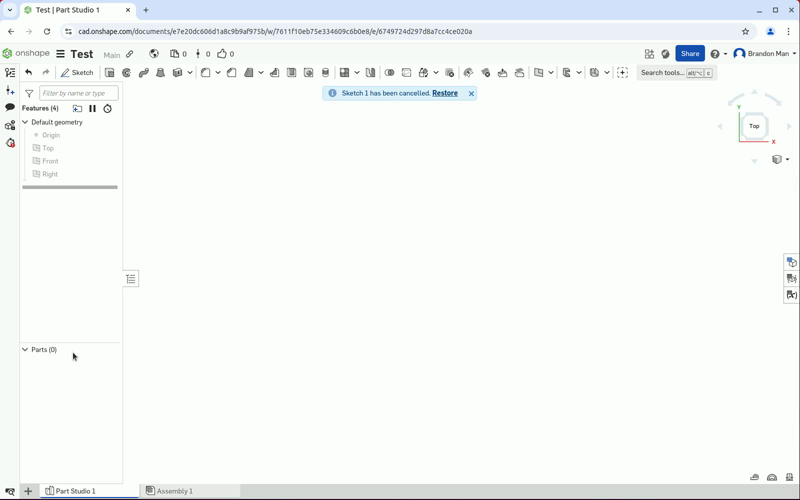
key(space)
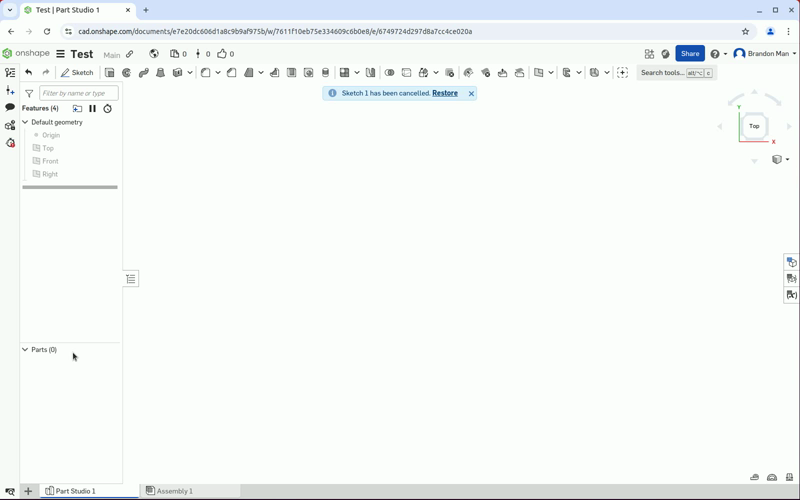
key_down(shift)
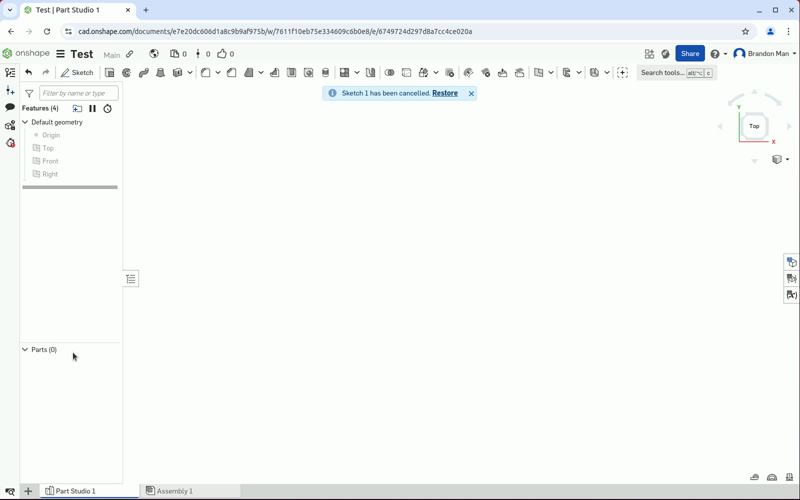
key(up)
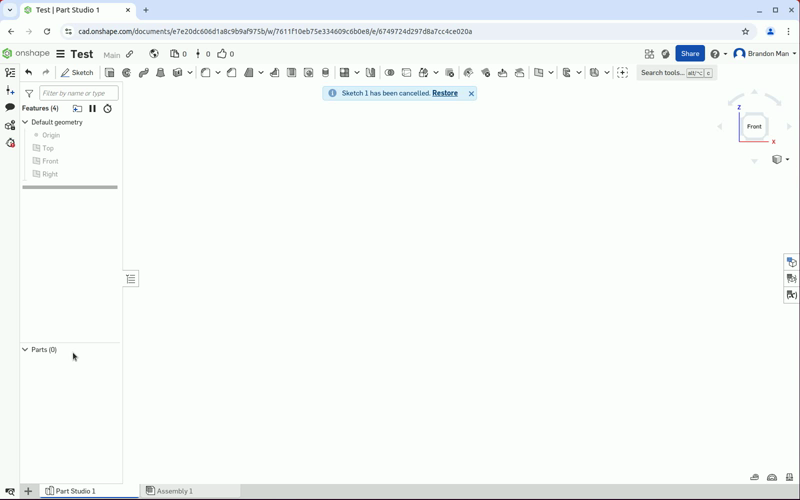
key_up(shift)
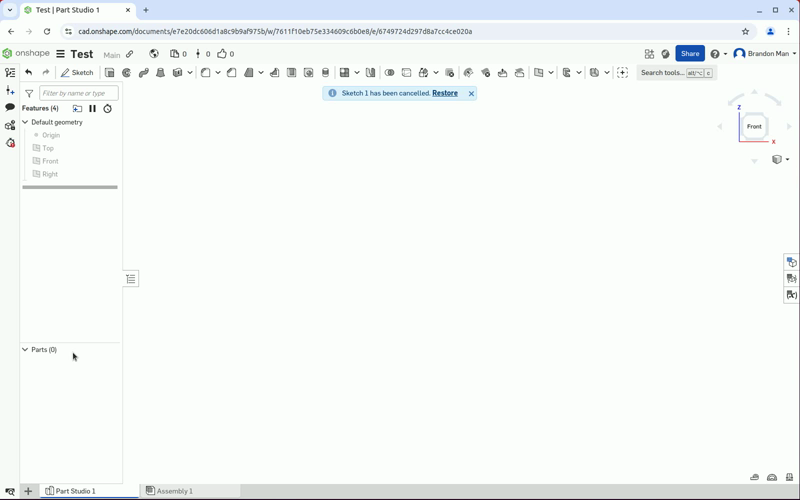
mouse_move(73, 352)
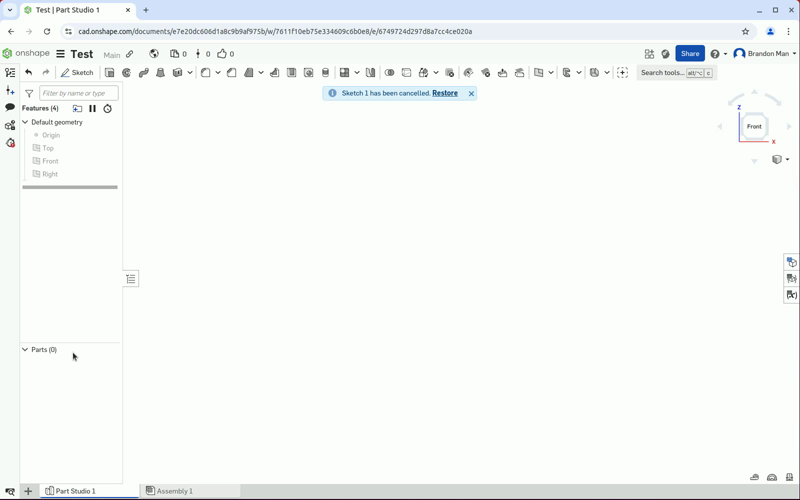
key(shift+y)
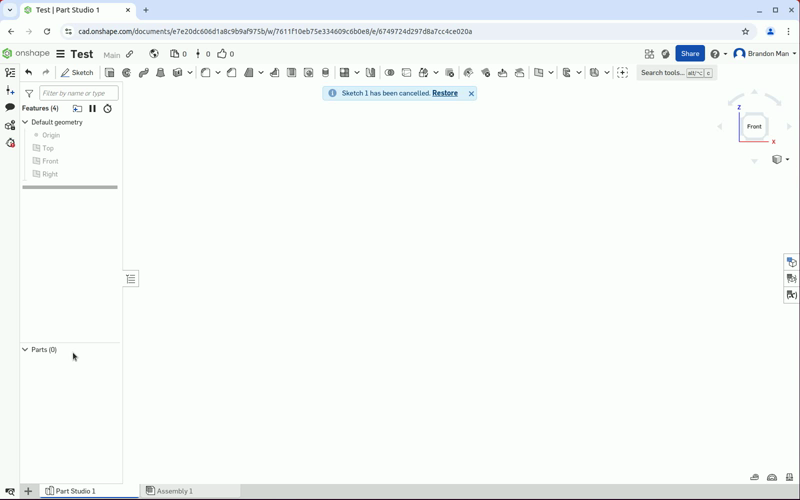
key(shift+s)
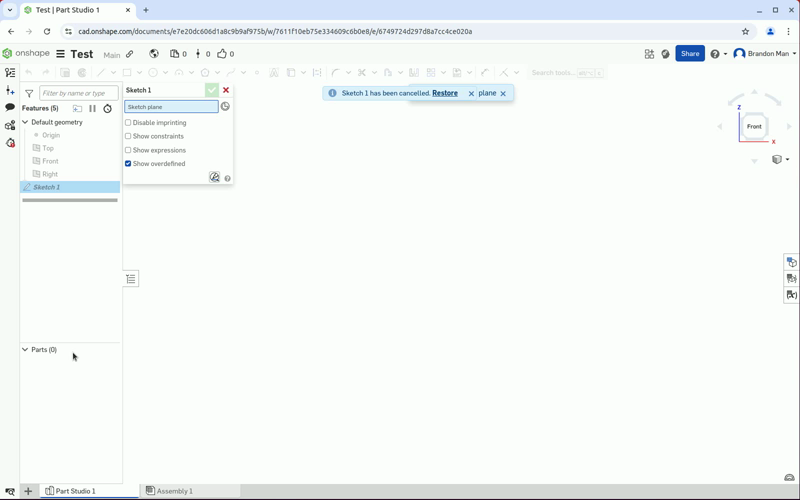
mouse_move(73, 163)
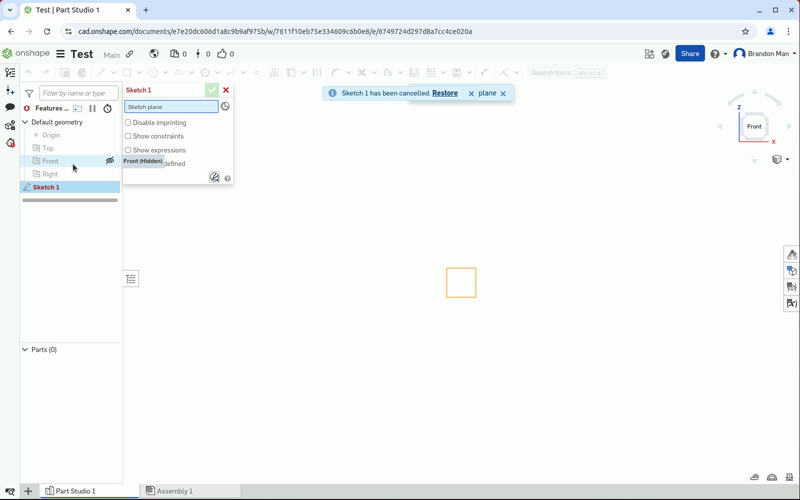
click(73, 163)
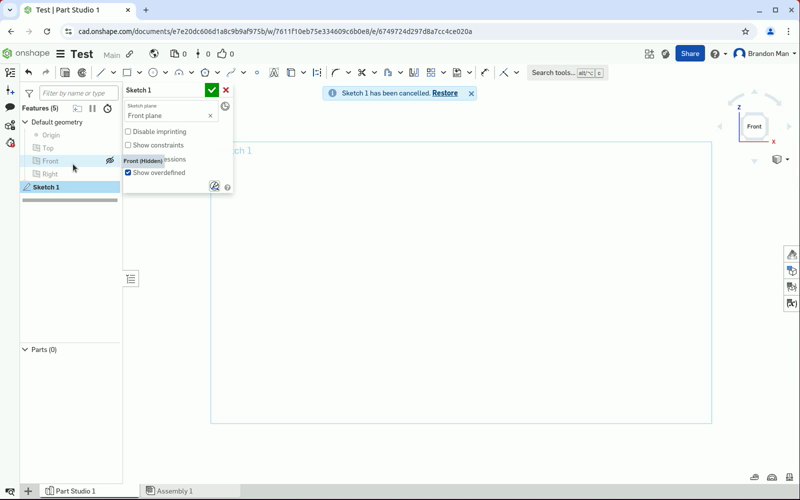
mouse_move(73, 352)
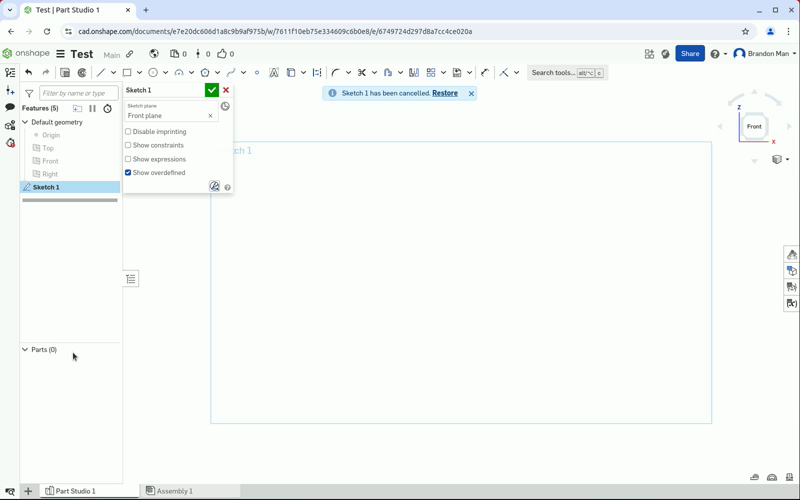
key(y)
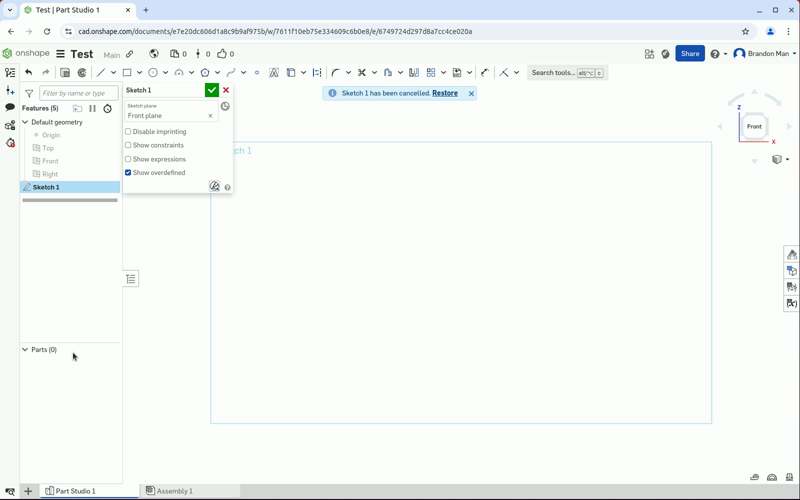
key(c)
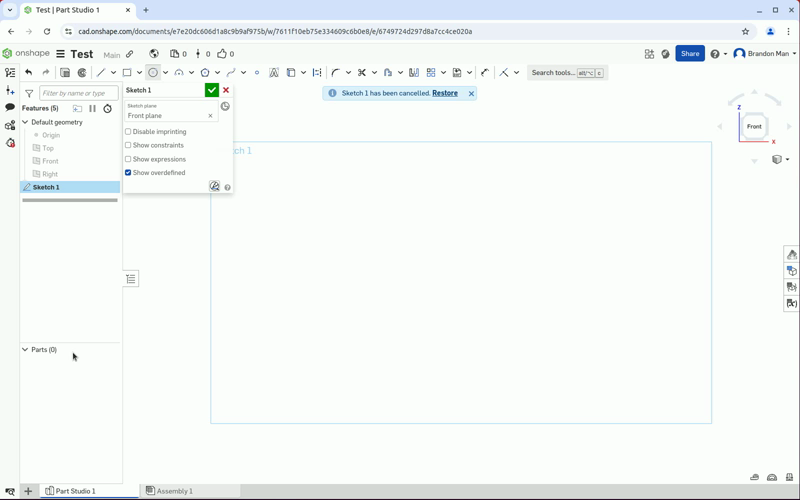
key_down(shift)
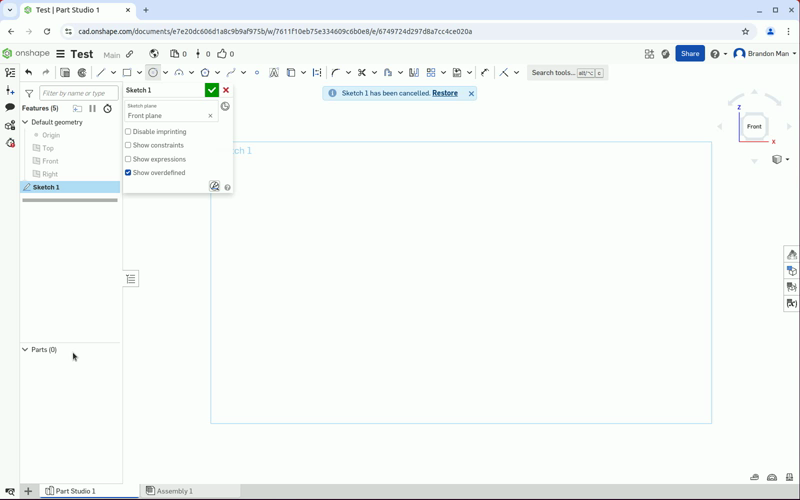
mouse_move(445, 282)
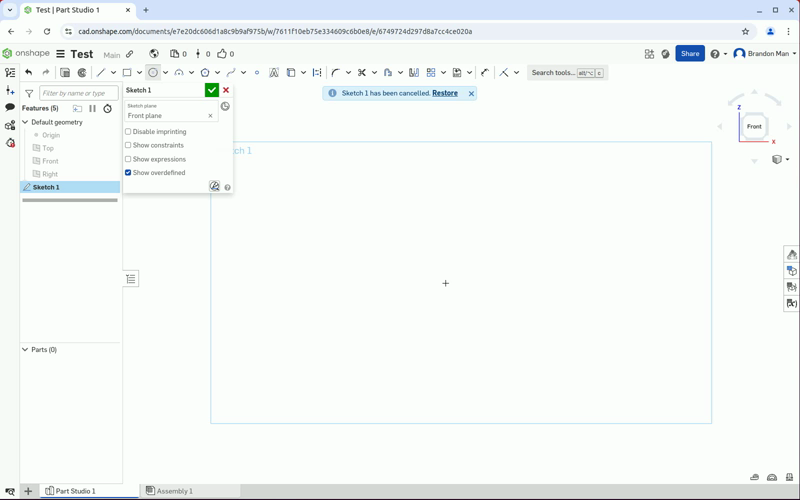
click(445, 282)
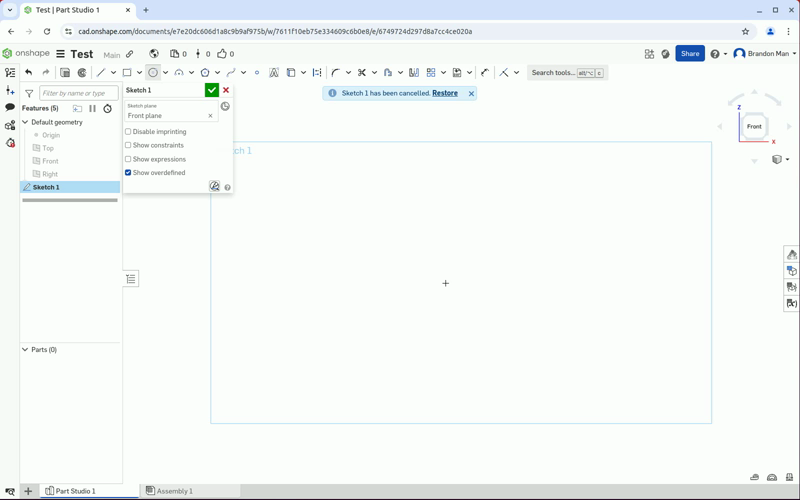
key_up(shift)
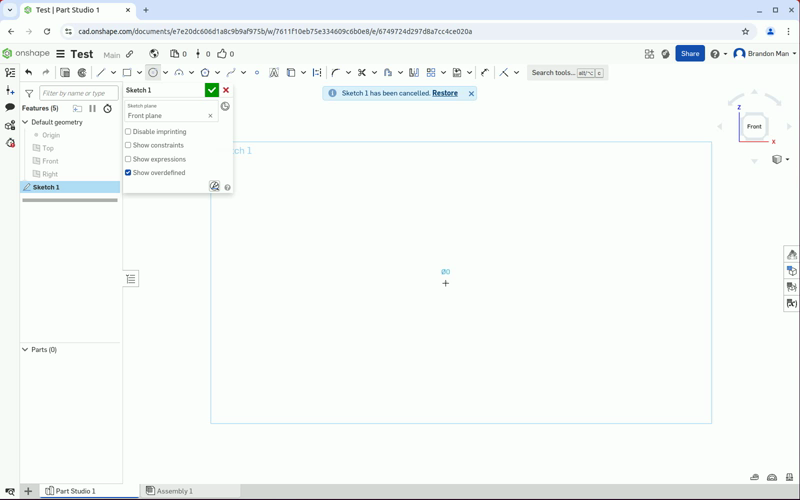
mouse_move(447, 282)
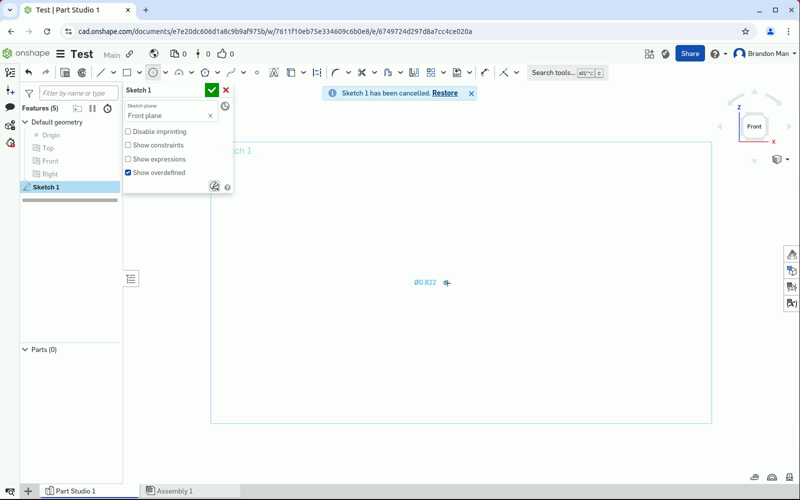
scroll(6)
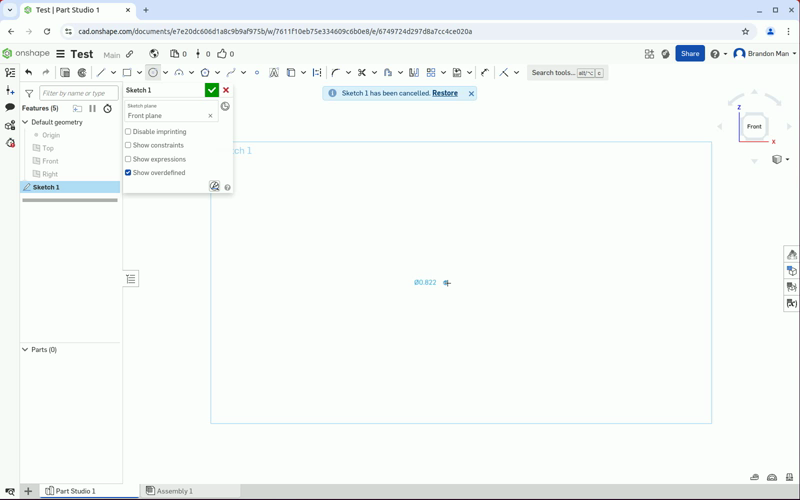
scroll(6)
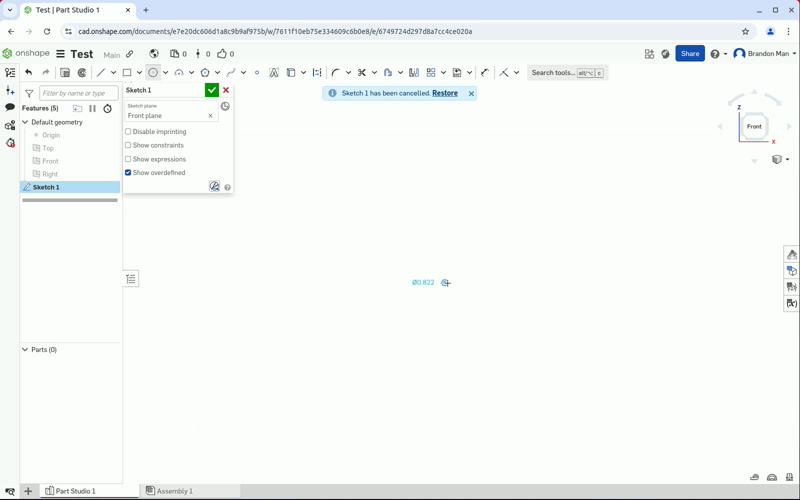
scroll(6)
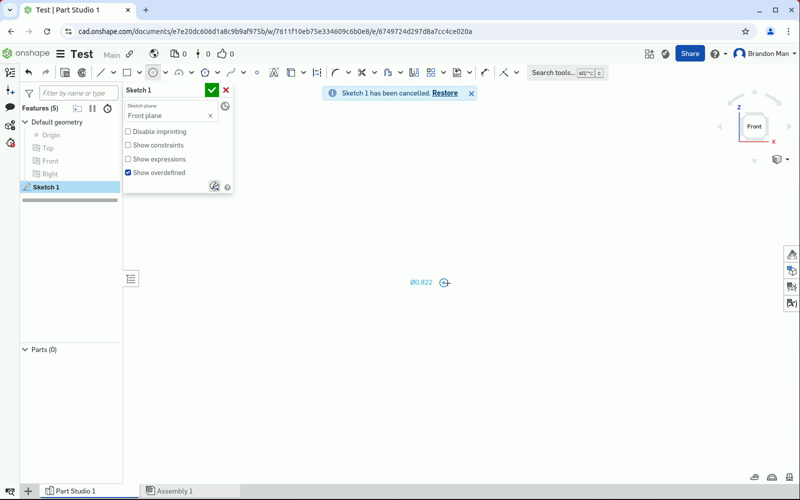
scroll(6)
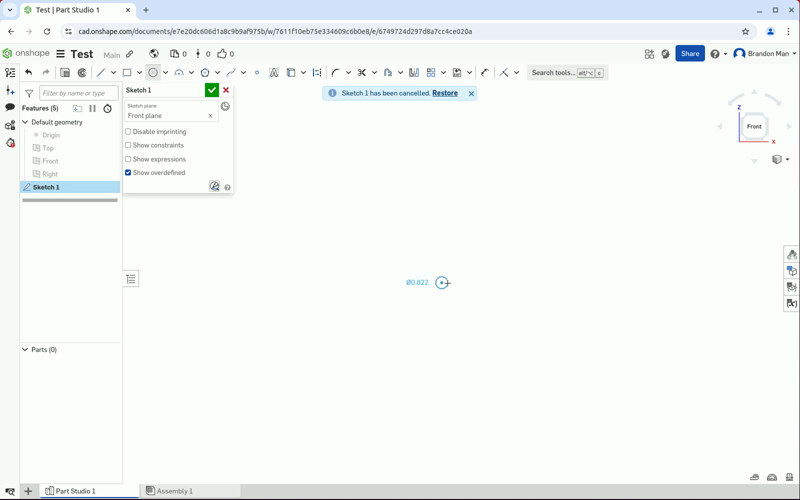
scroll(6)
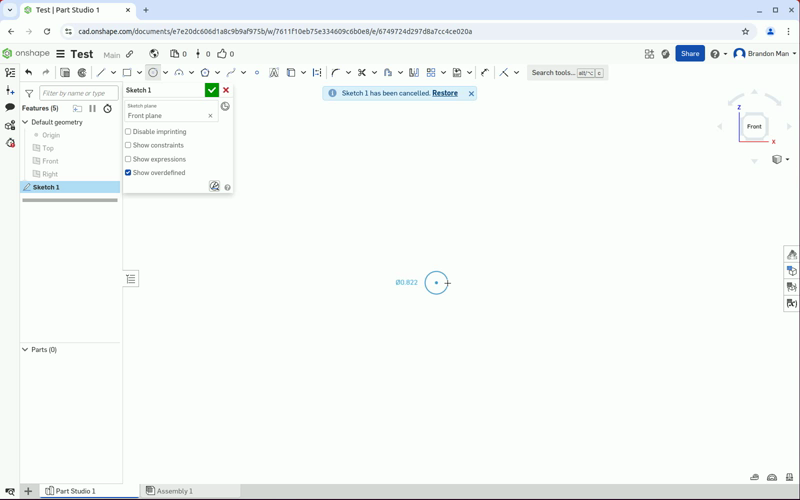
scroll(6)
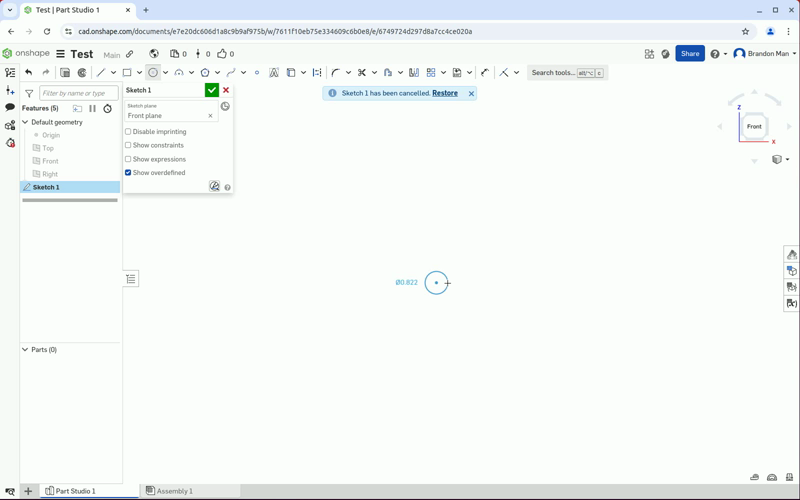
scroll(6)
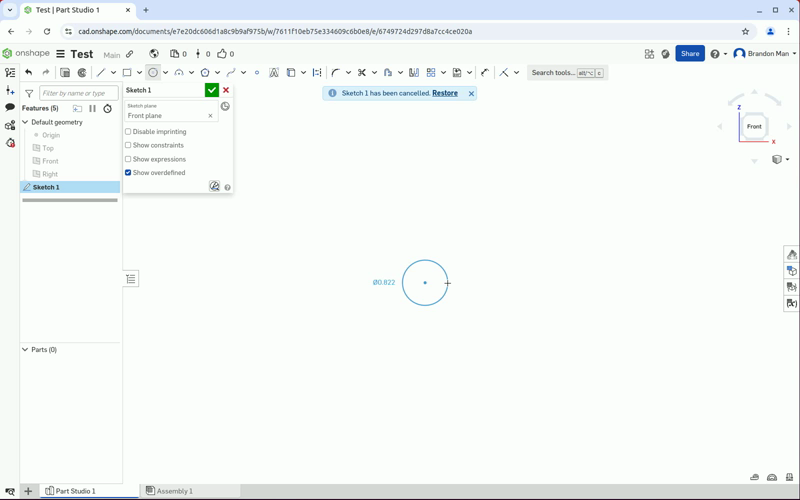
click(447, 282)
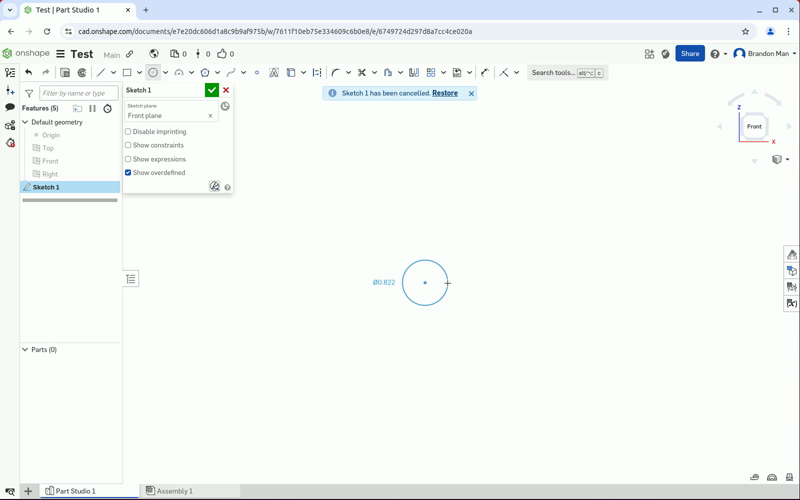
scroll(-6)
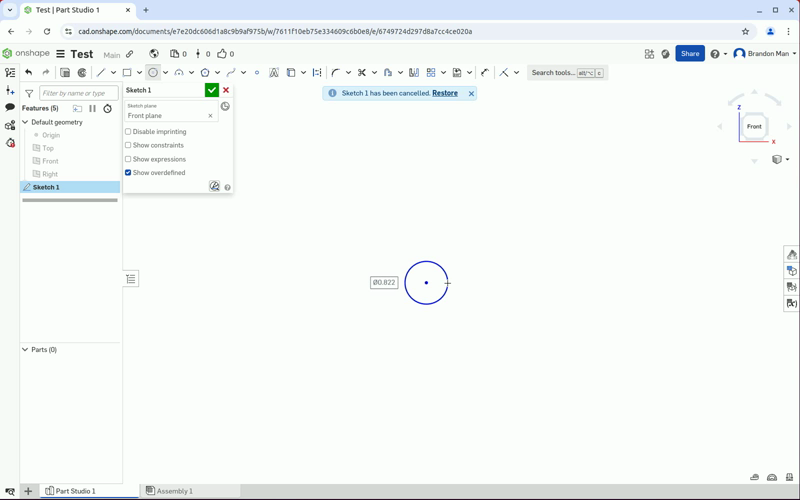
scroll(-6)
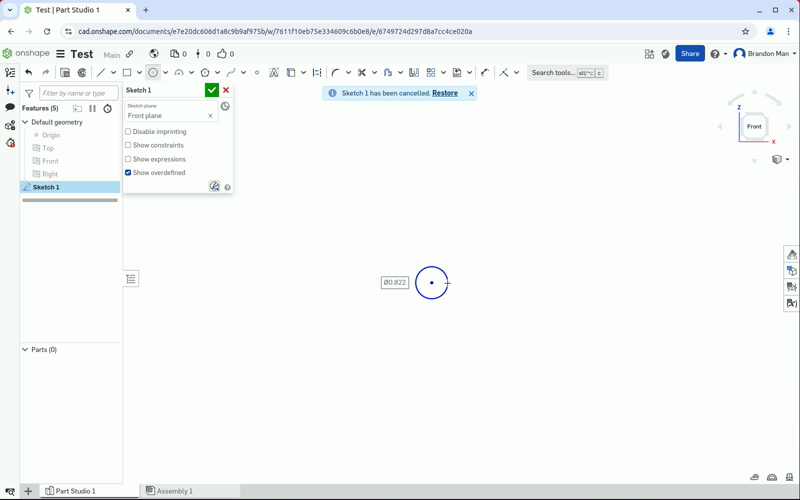
scroll(-6)
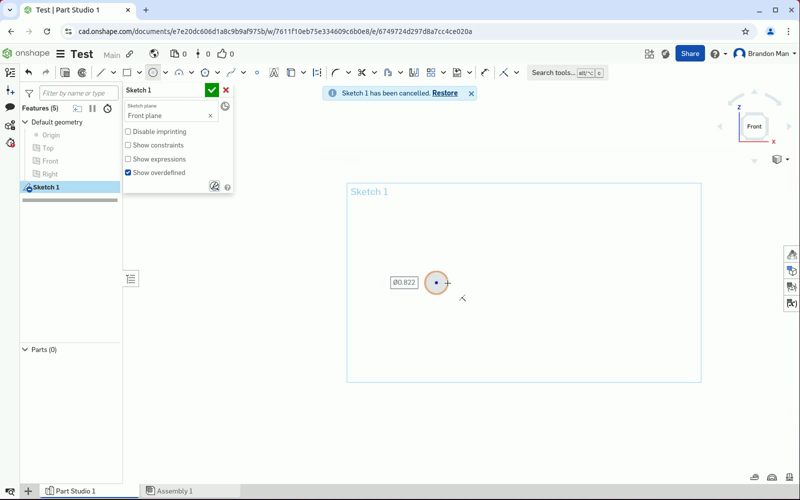
scroll(-6)
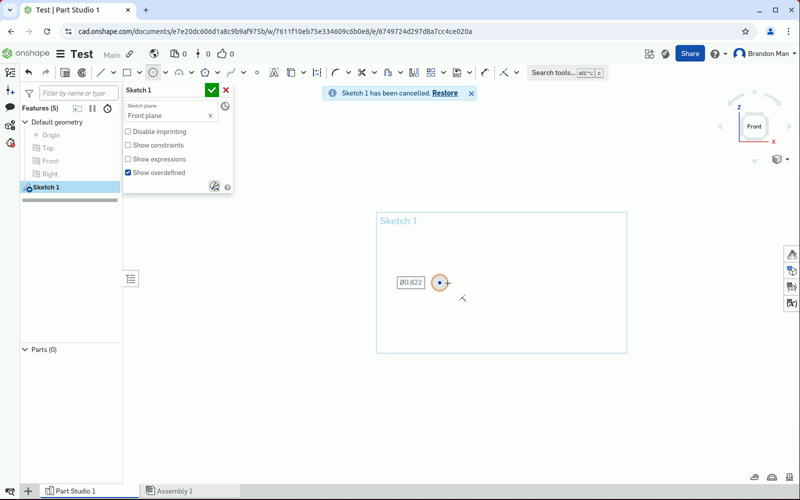
scroll(-6)
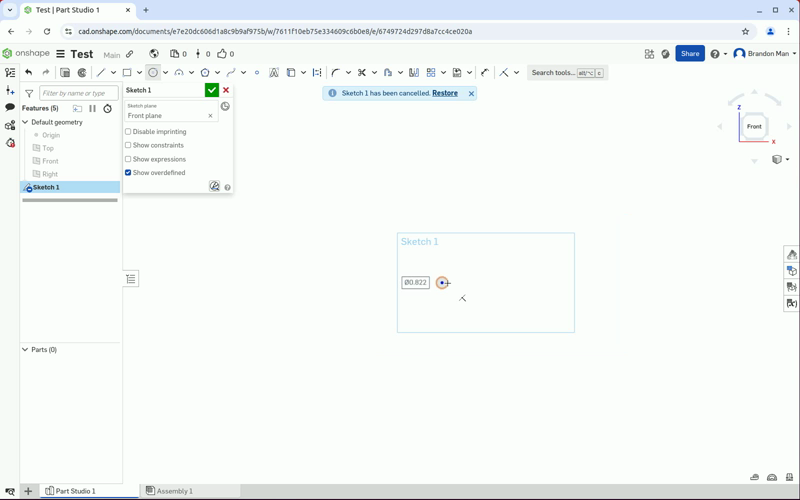
scroll(-6)
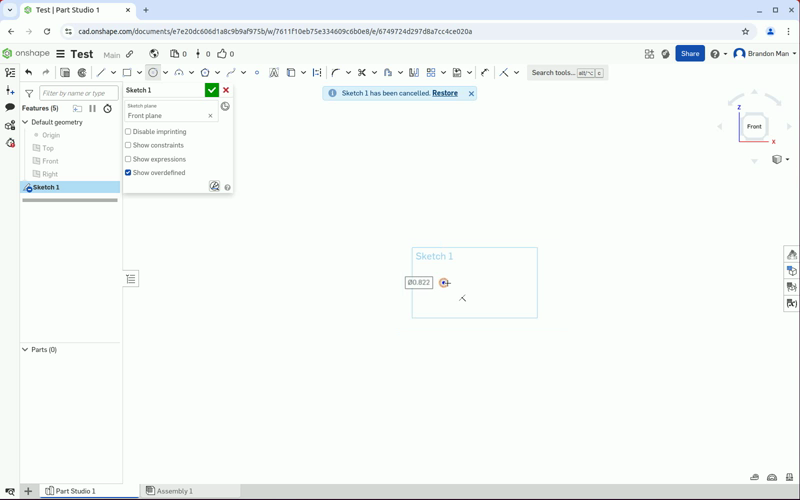
scroll(-6)
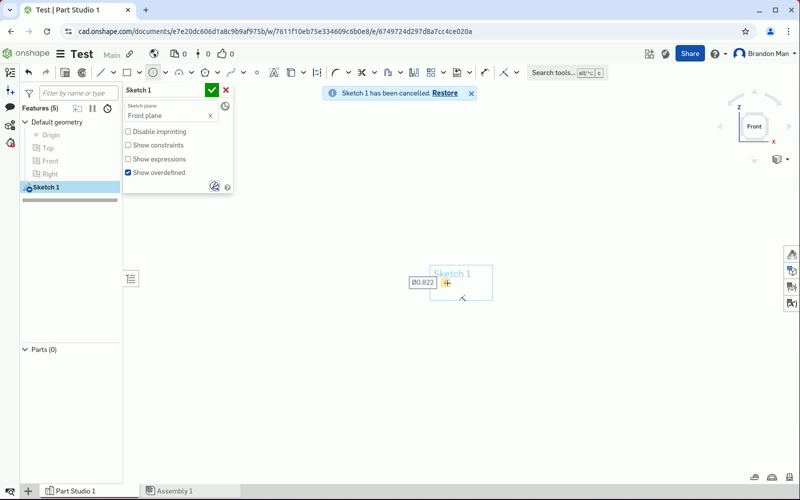
key(esc)
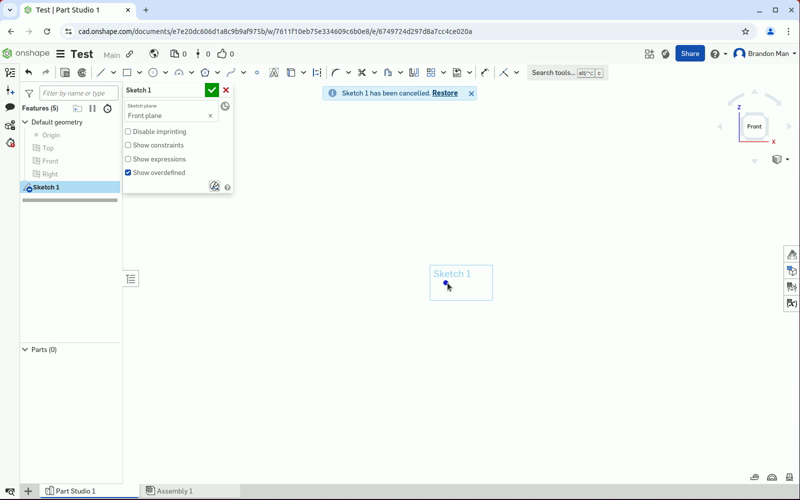
mouse_move(444, 281)
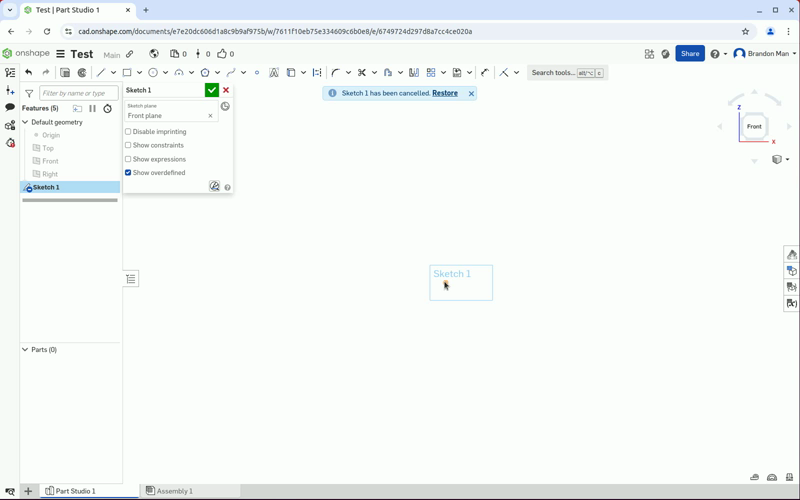
scroll(6)
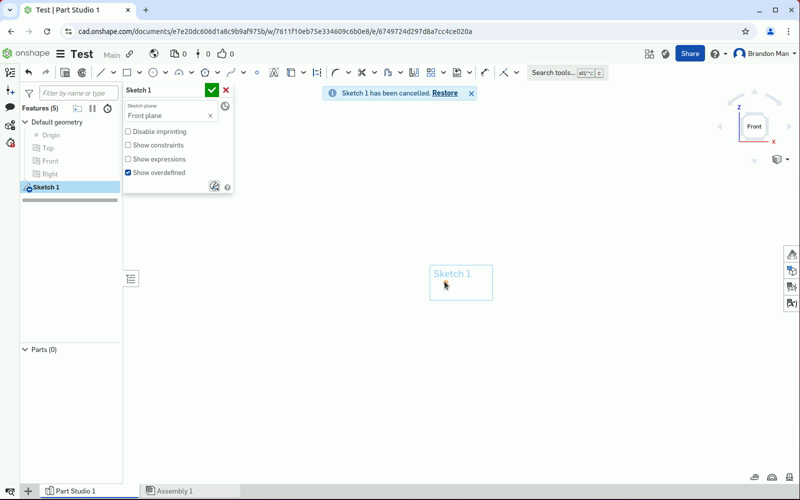
scroll(6)
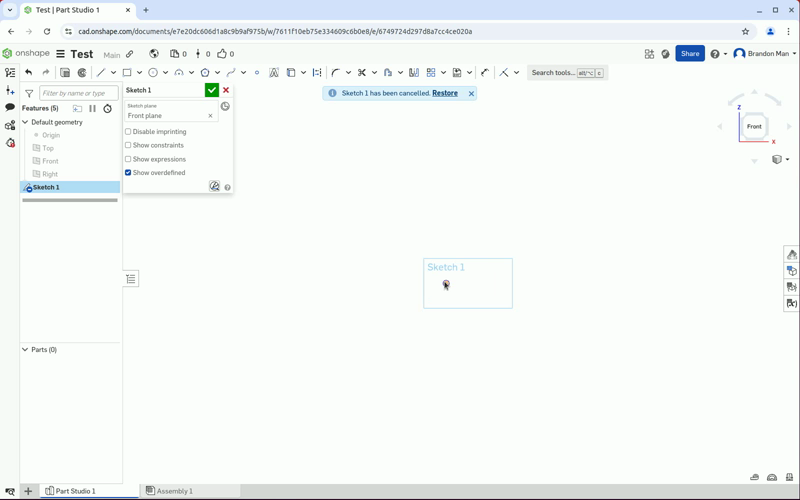
scroll(6)
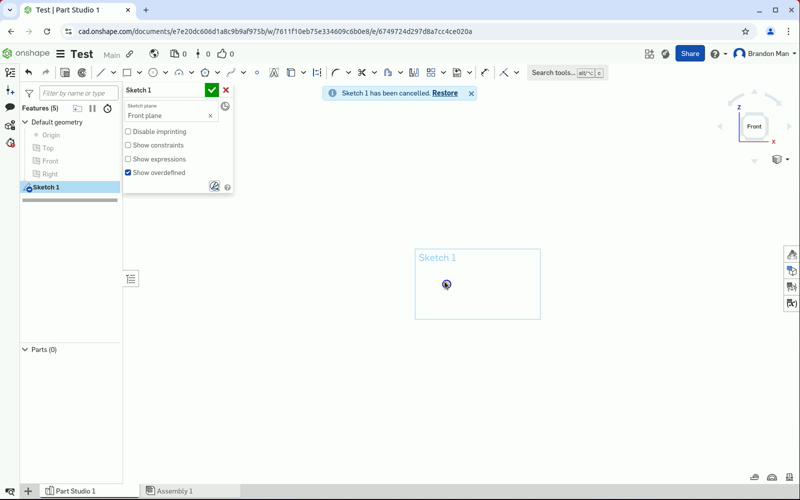
scroll(6)
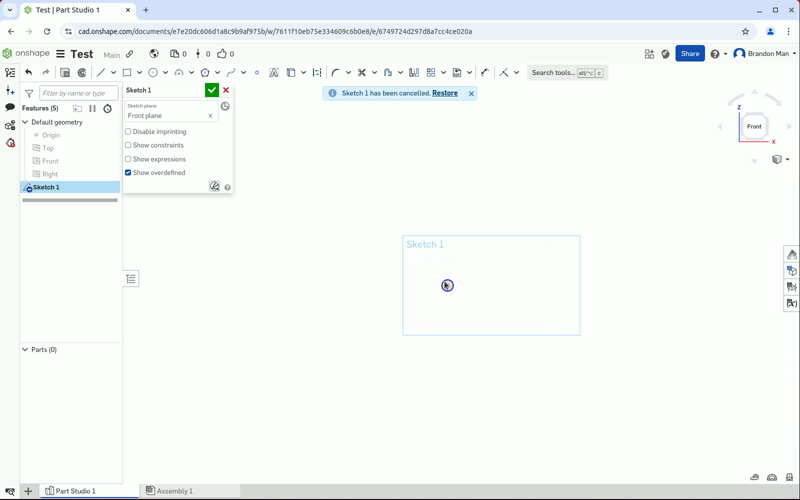
scroll(6)
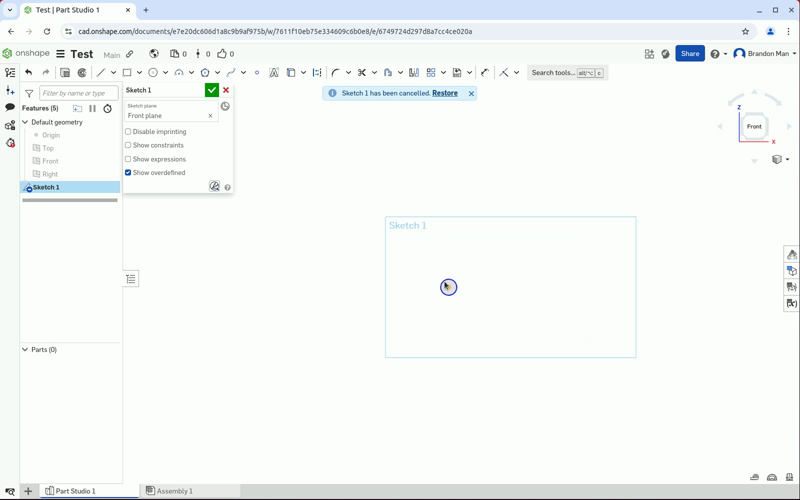
scroll(6)
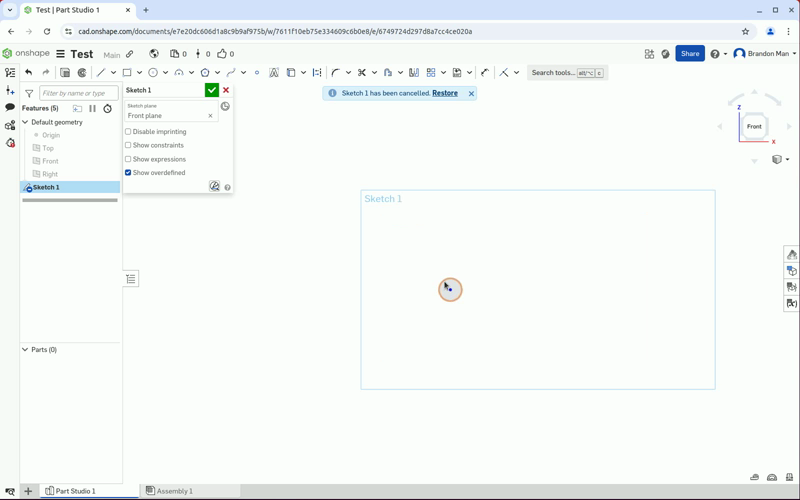
scroll(6)
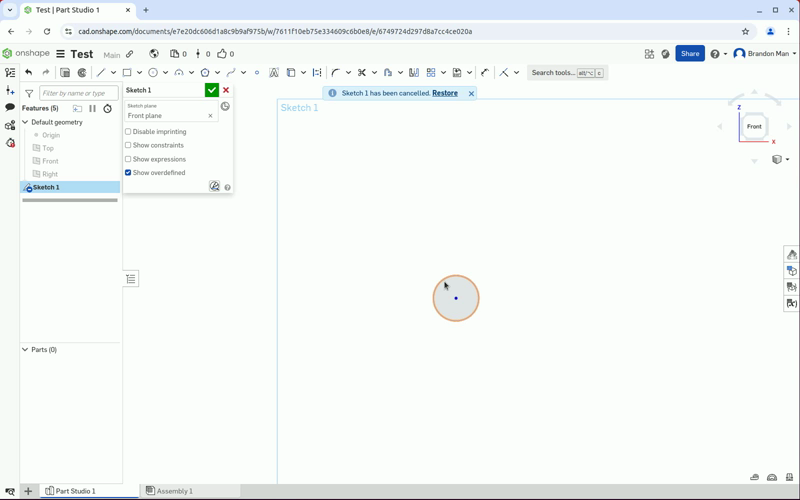
click(444, 281)
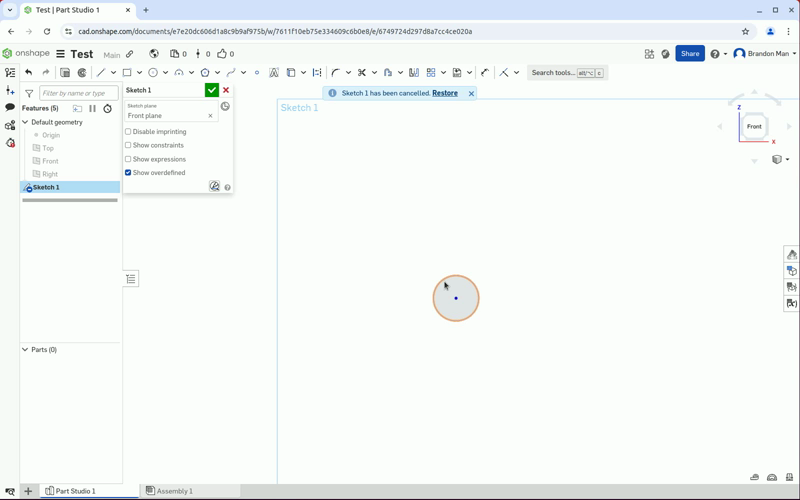
scroll(-6)
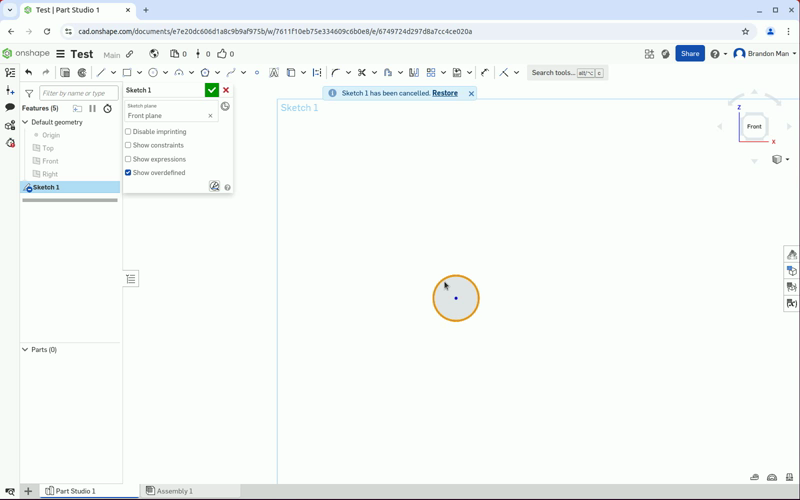
scroll(-6)
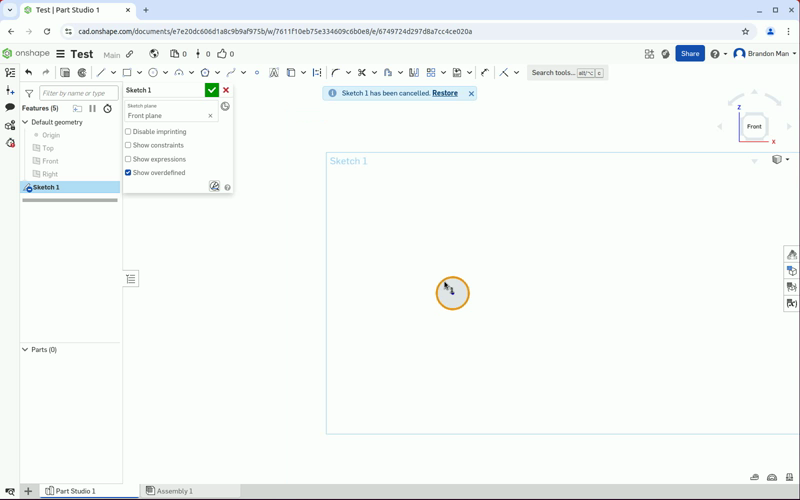
scroll(-6)
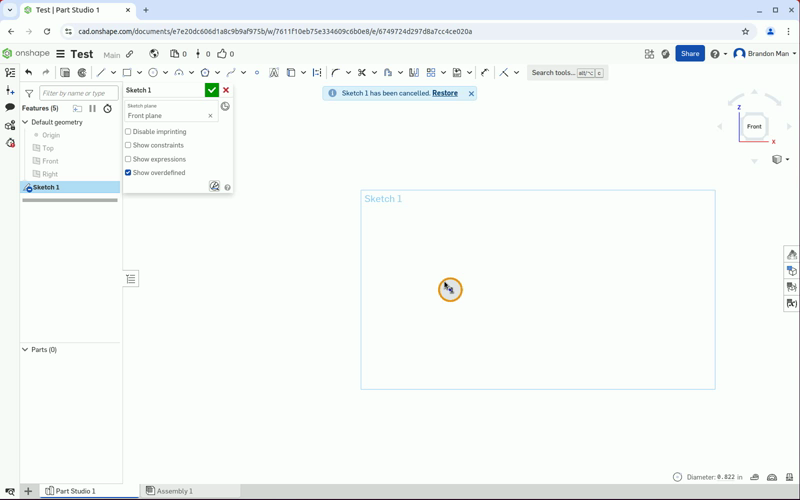
scroll(-6)
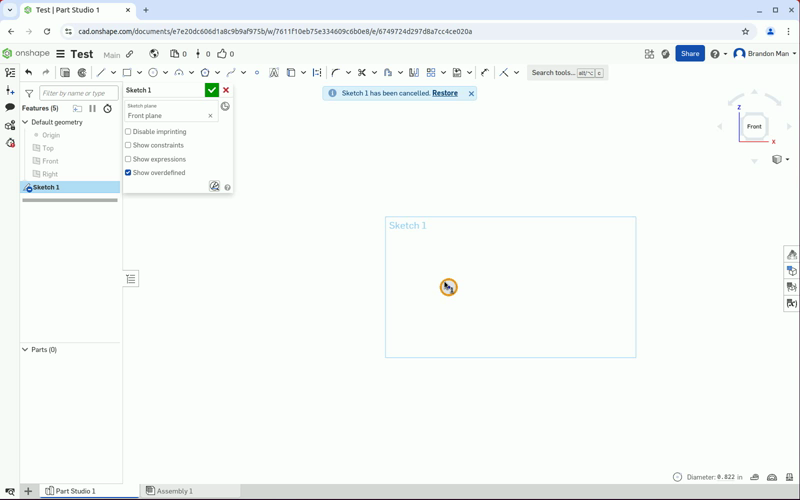
scroll(-6)
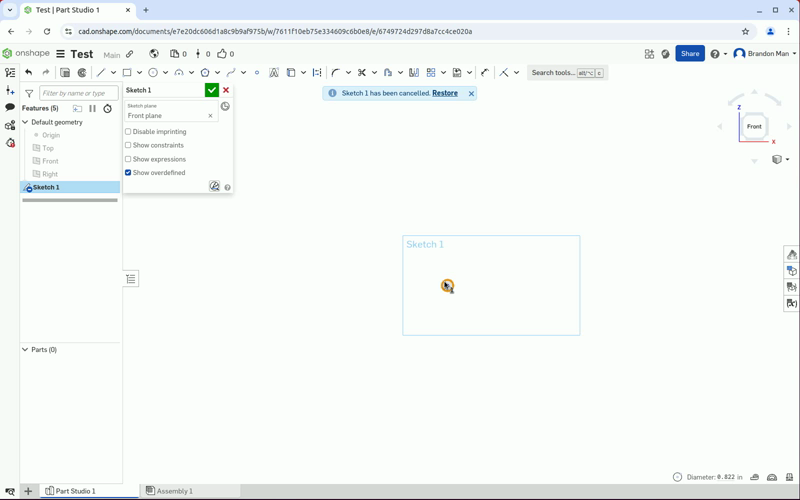
scroll(-6)
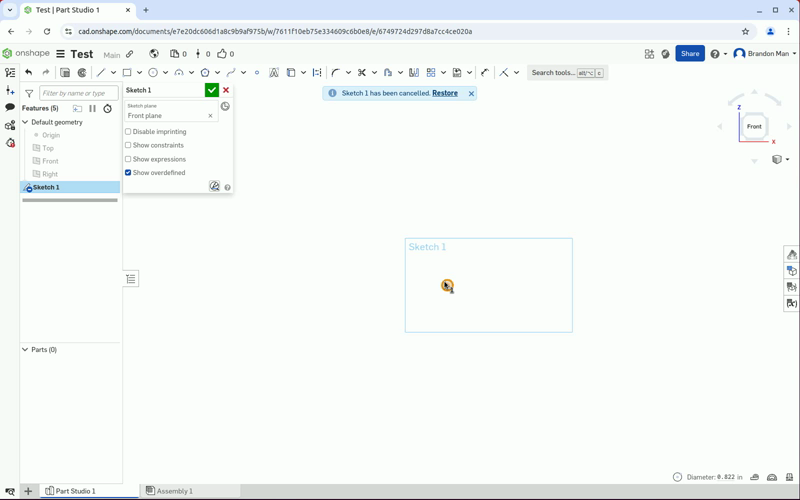
scroll(-6)
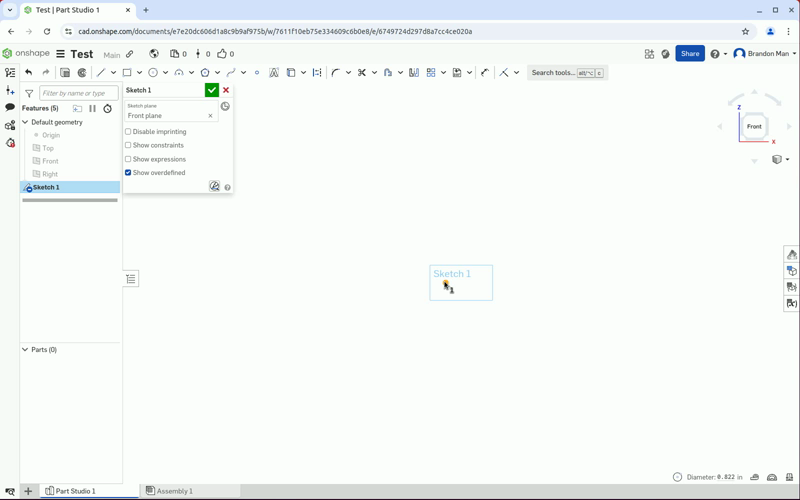
mouse_move(73, 352)
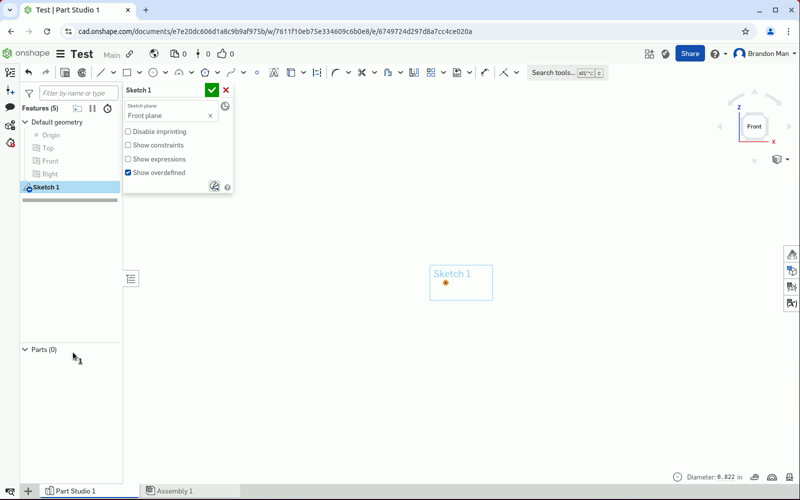
key(shift+y)
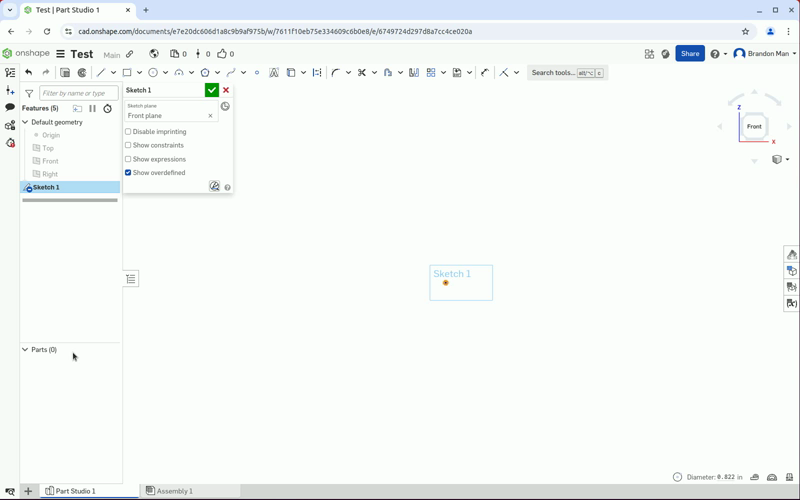
key(shift+e)
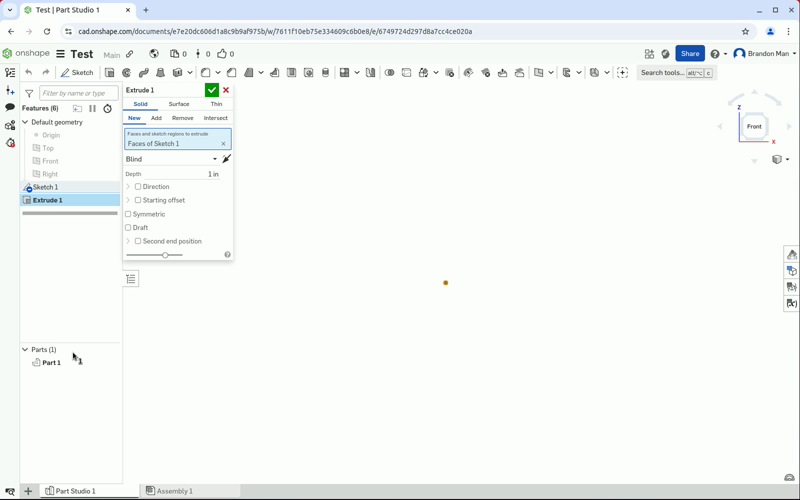
mouse_move(143, 106)
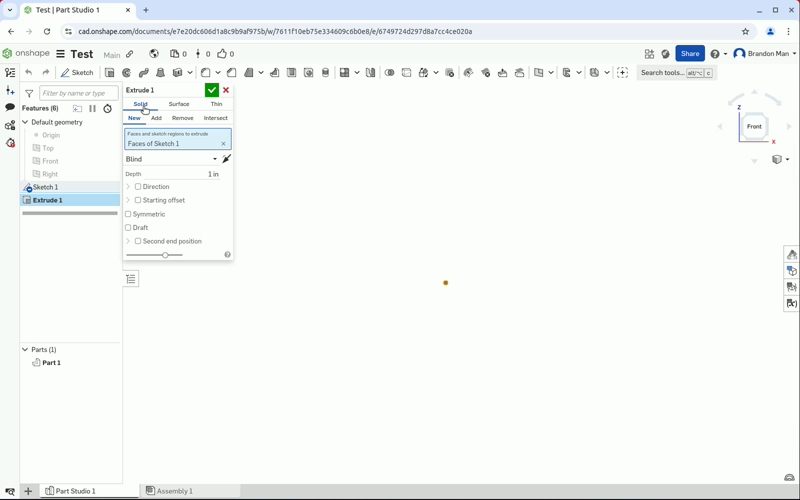
click(143, 106)
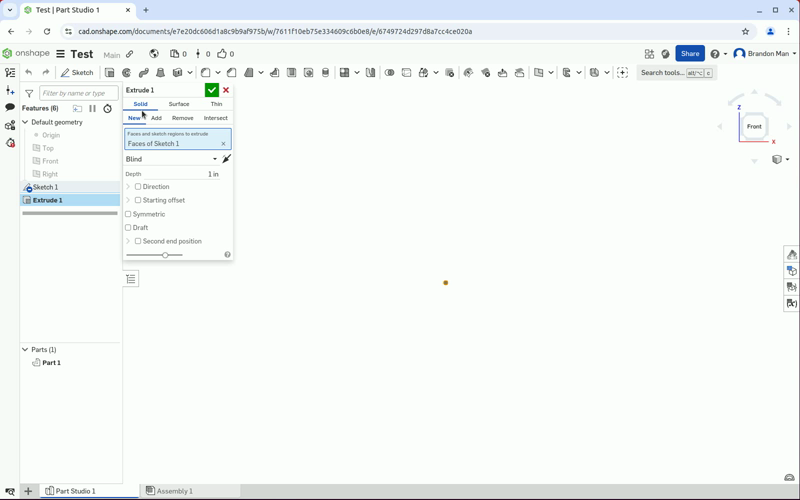
mouse_move(137, 120)
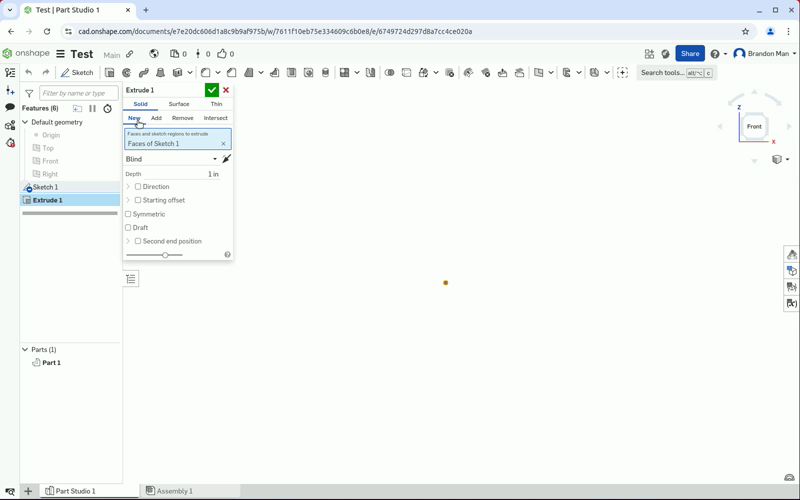
click(137, 120)
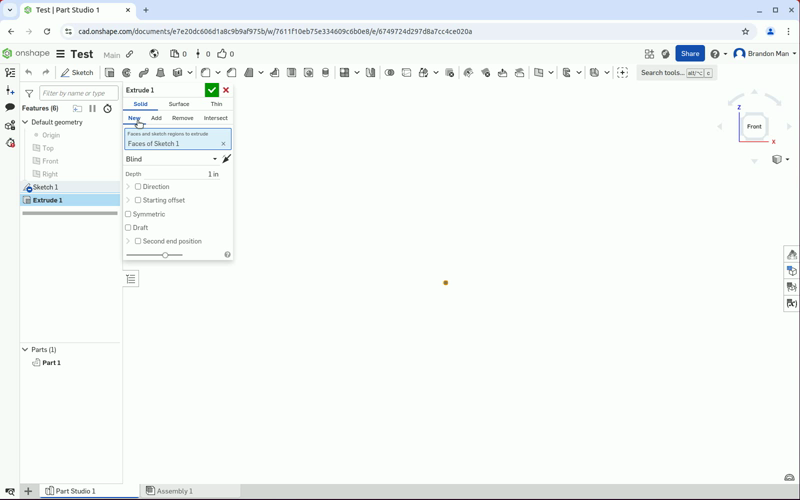
key(tab, 4)
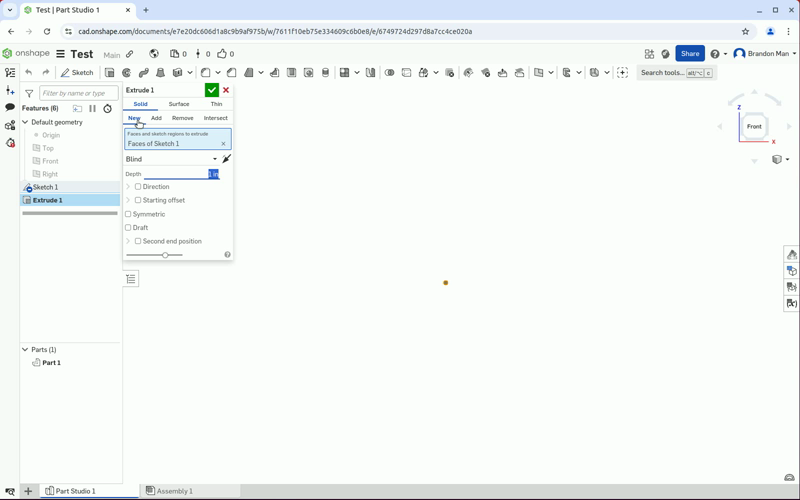
text(23.108)
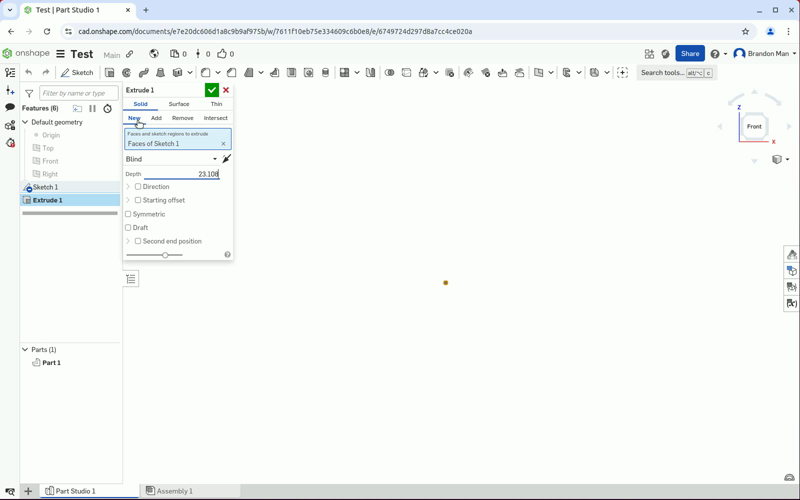
key(enter)
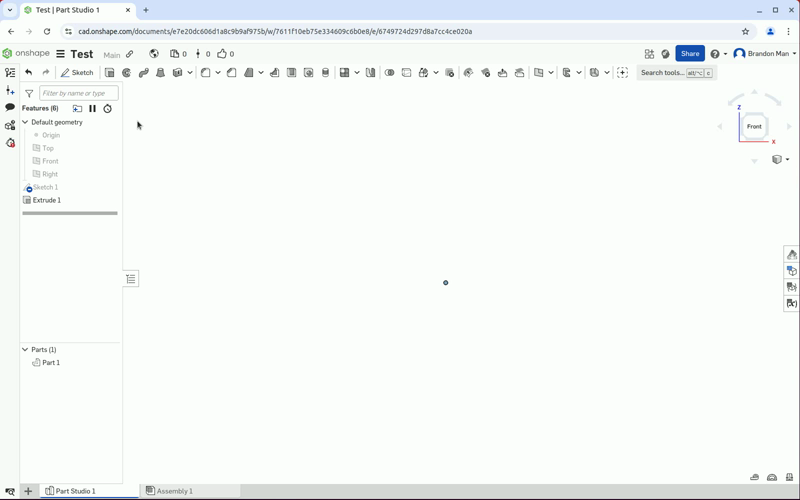
key(shift+h)
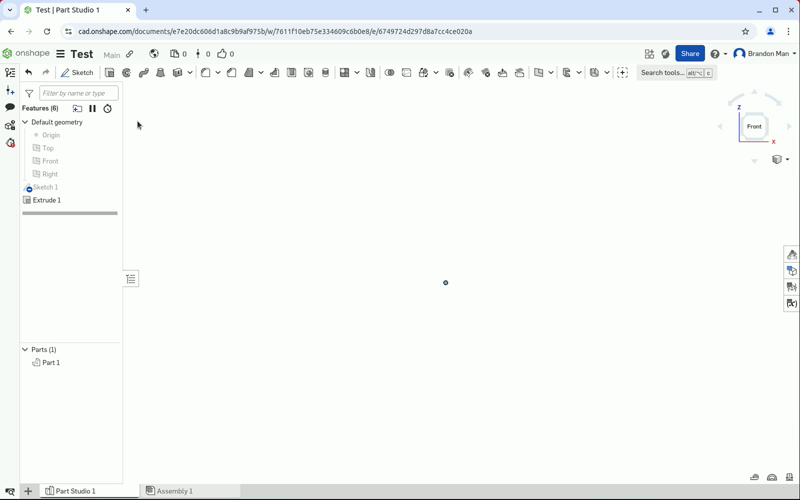
key(shift+h)
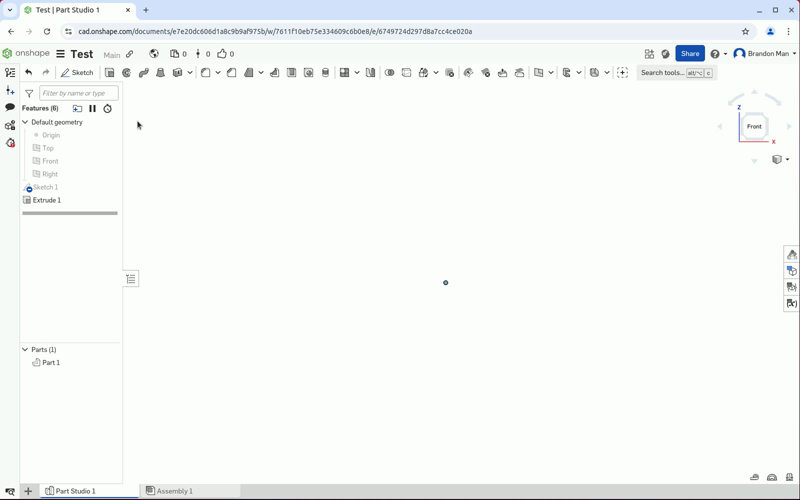
mouse_move(73, 189)
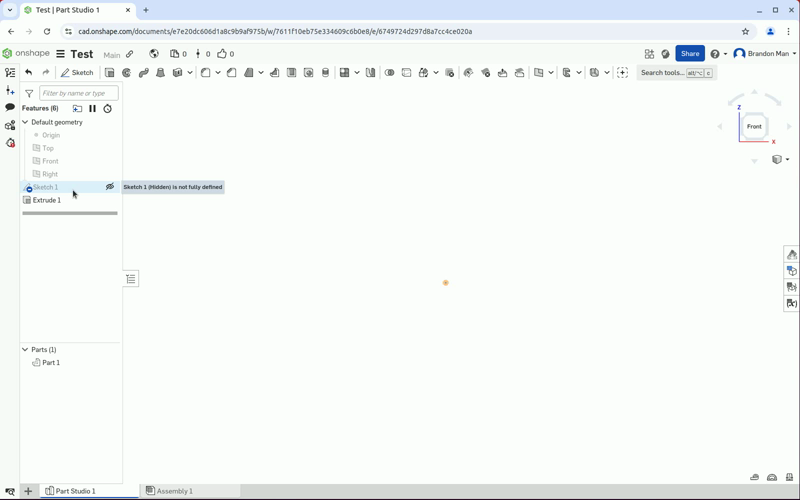
click(73, 189)
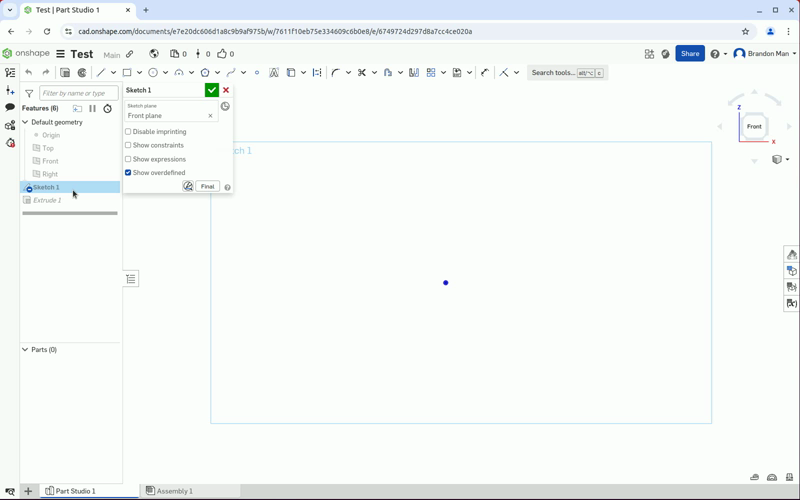
mouse_move(229, 92)
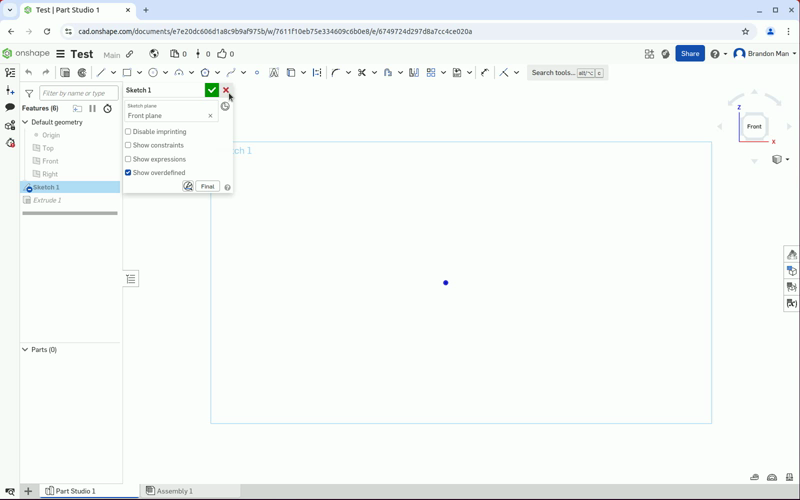
click(229, 92)
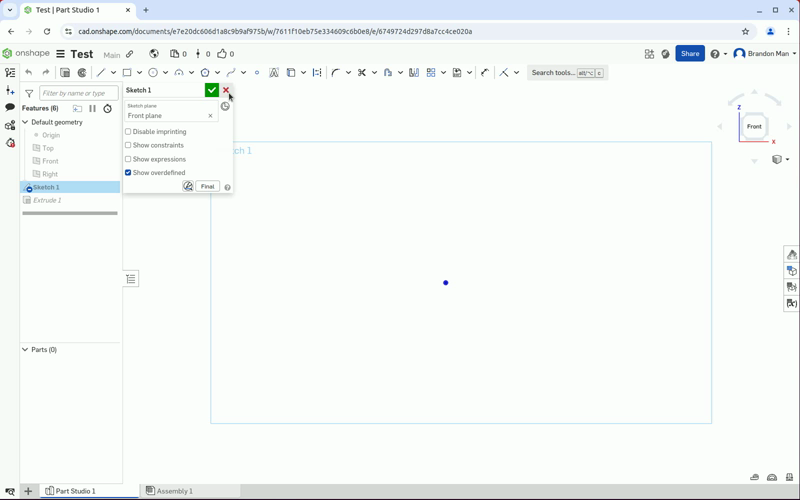
key(shift+s)
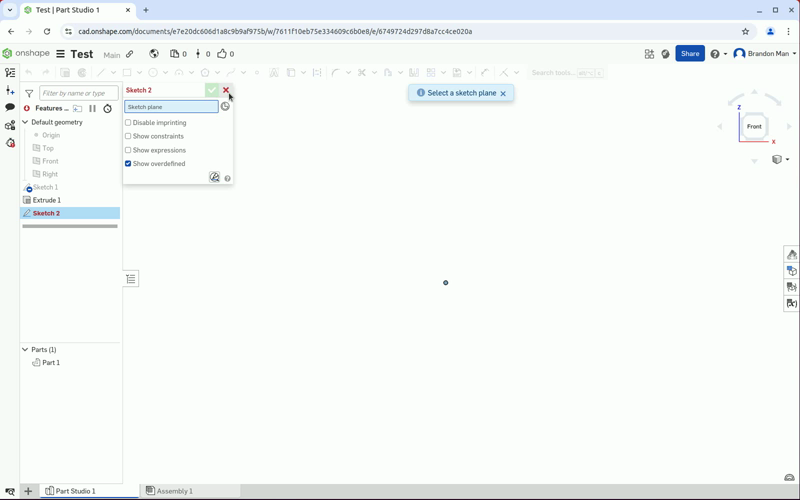
mouse_move(73, 163)
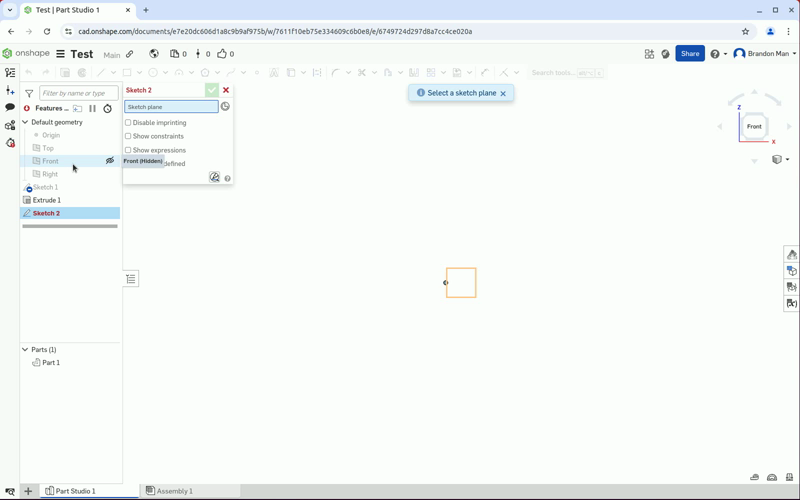
click(73, 163)
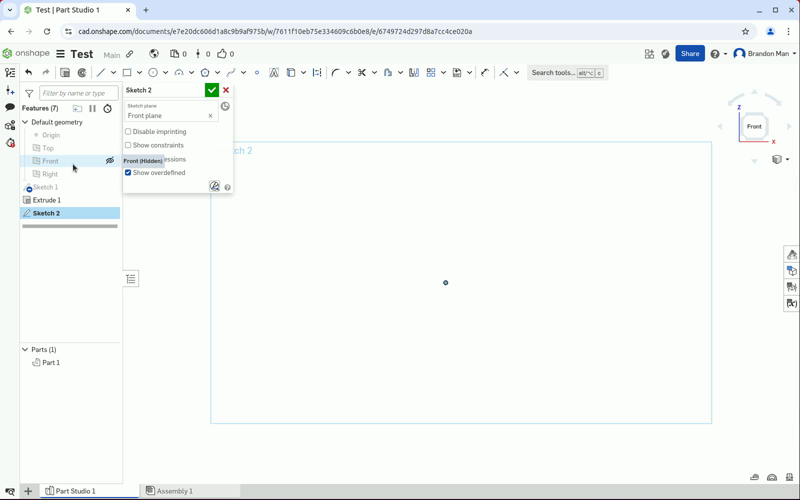
mouse_move(73, 352)
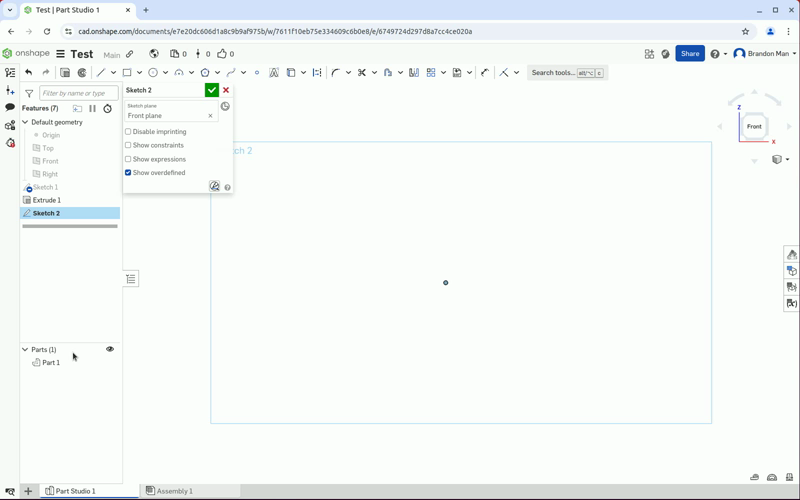
key(y)
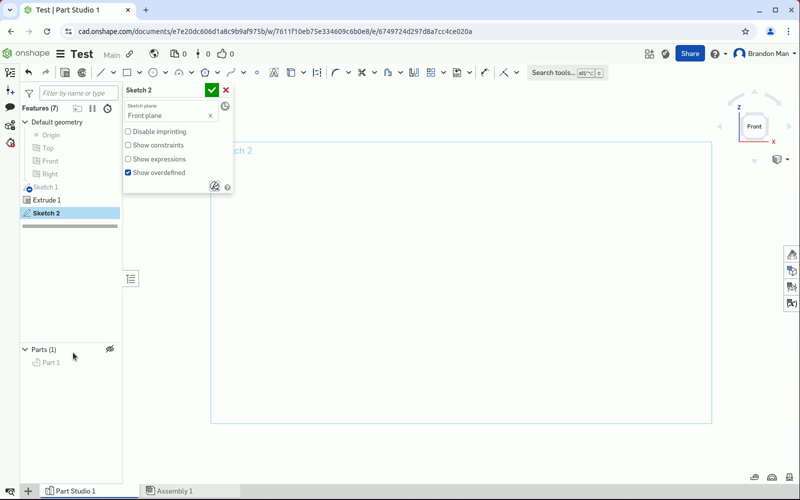
key(c)
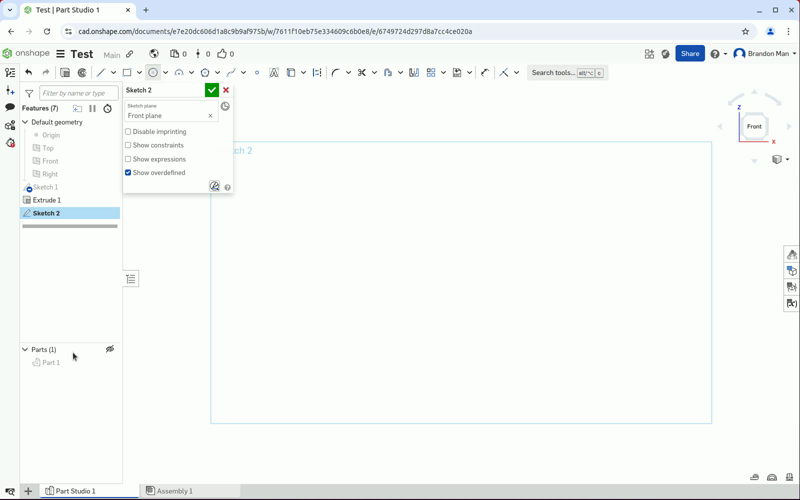
key_down(shift)
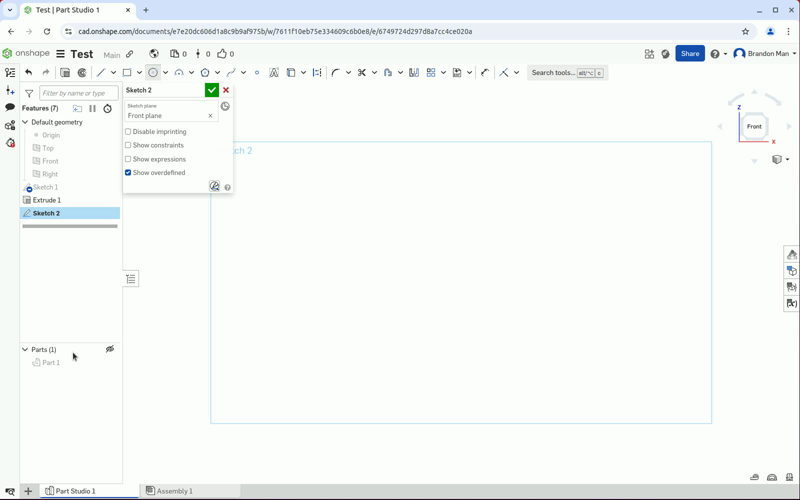
mouse_move(542, 282)
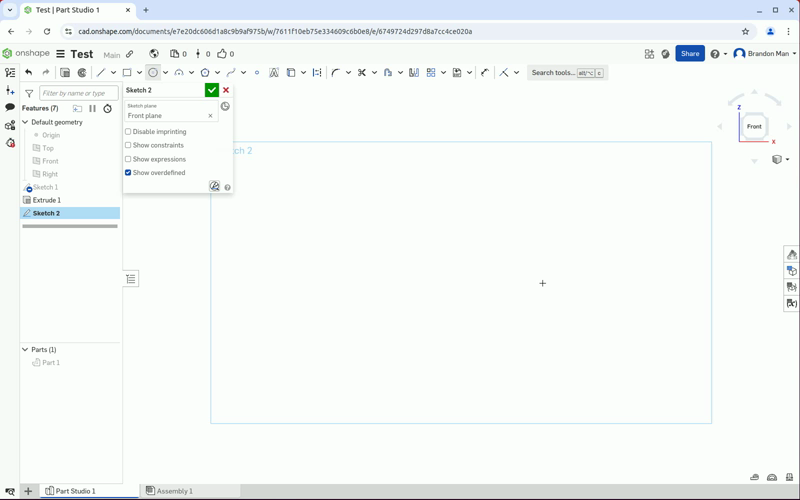
click(542, 282)
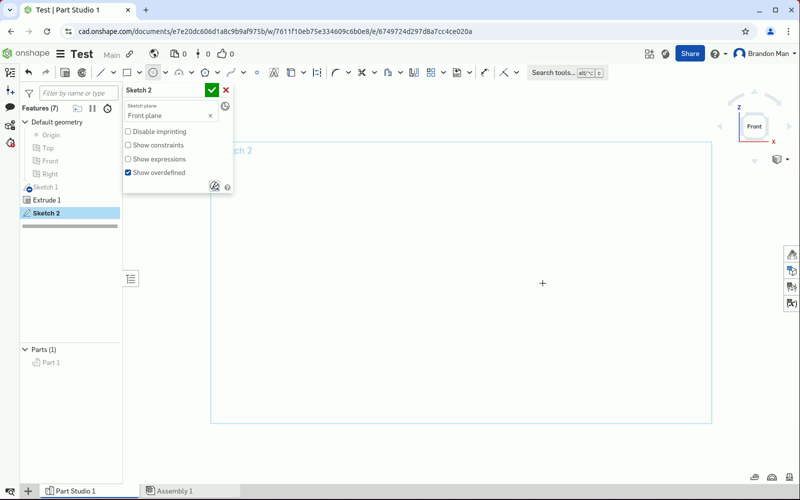
key_up(shift)
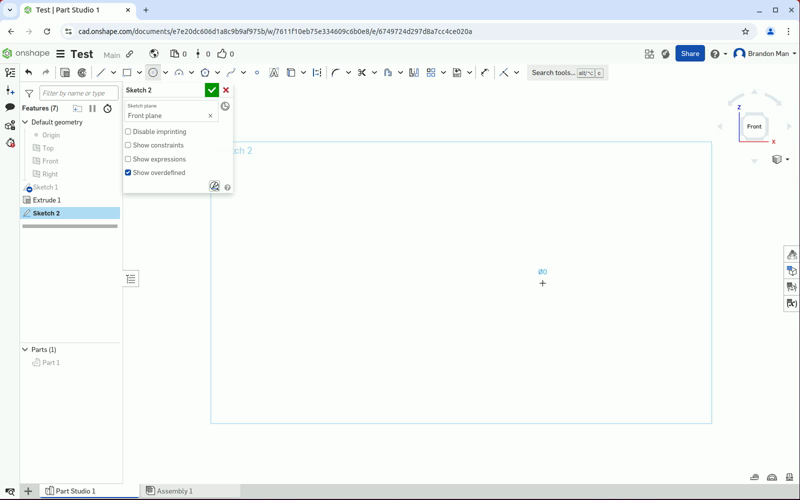
mouse_move(545, 282)
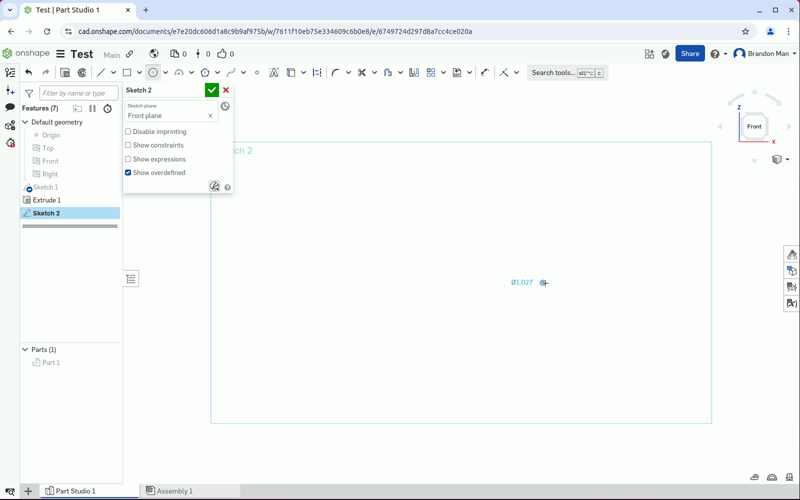
scroll(6)
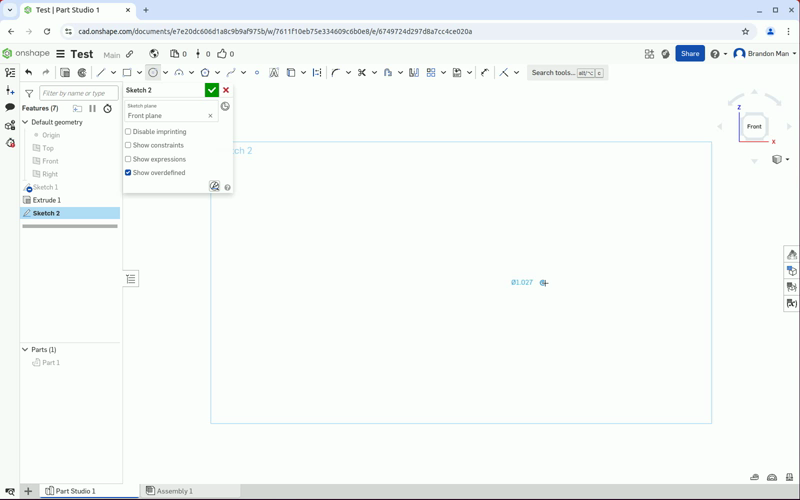
scroll(6)
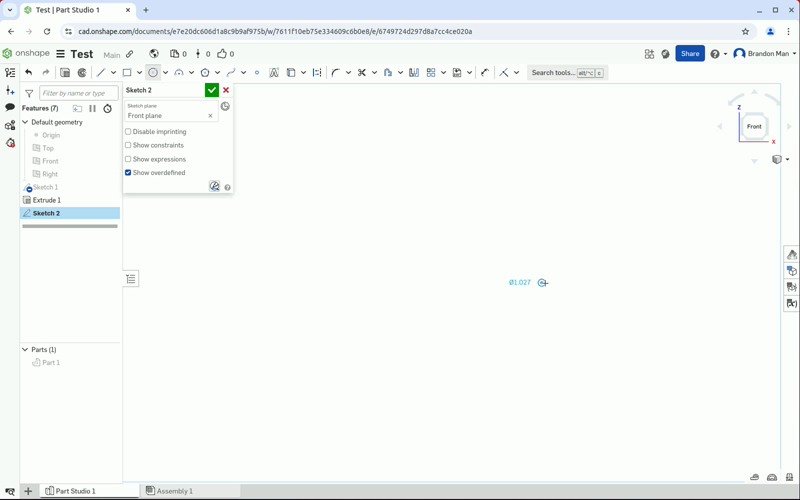
scroll(6)
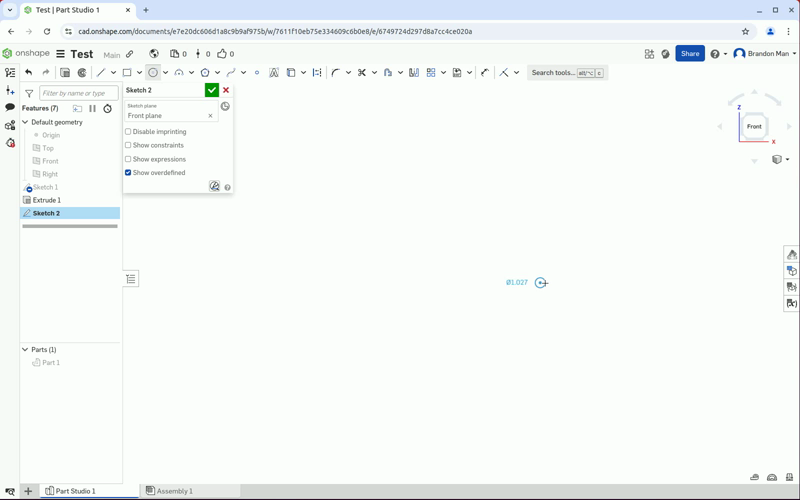
scroll(6)
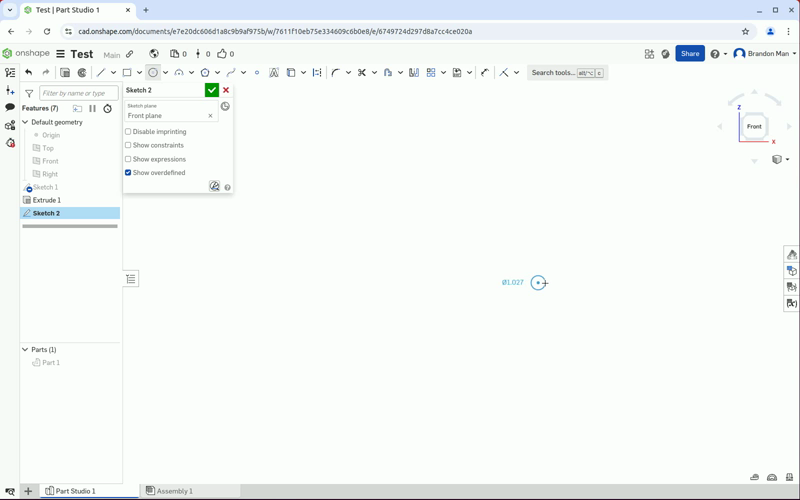
scroll(6)
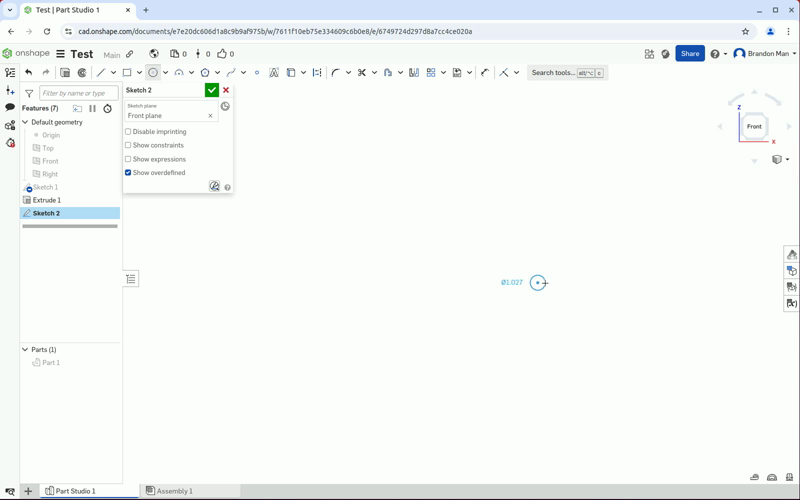
scroll(6)
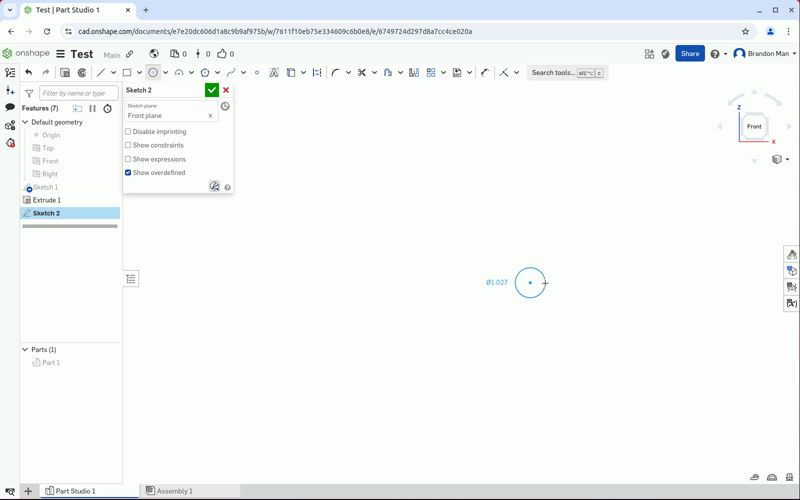
scroll(6)
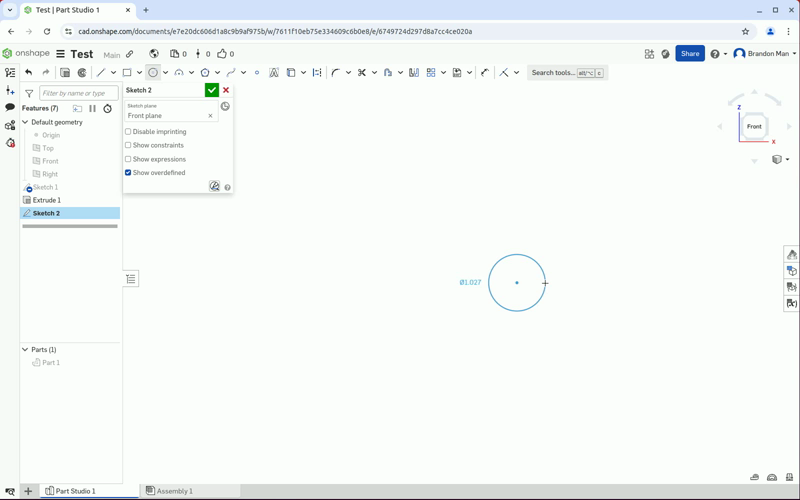
click(545, 282)
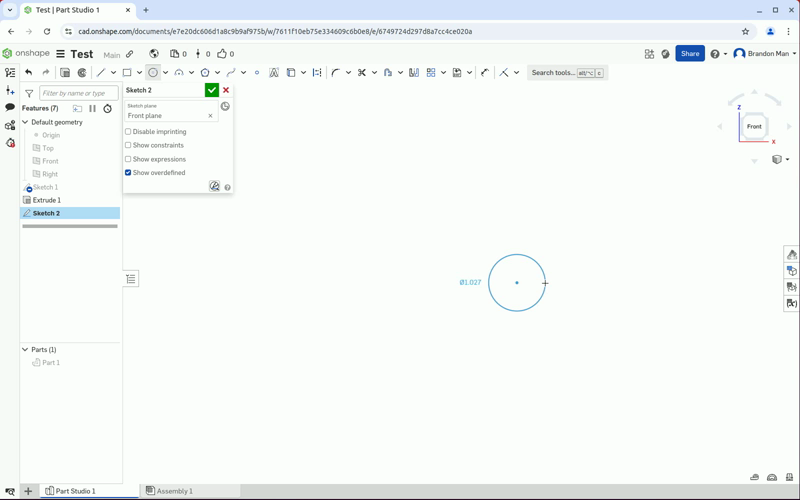
scroll(-6)
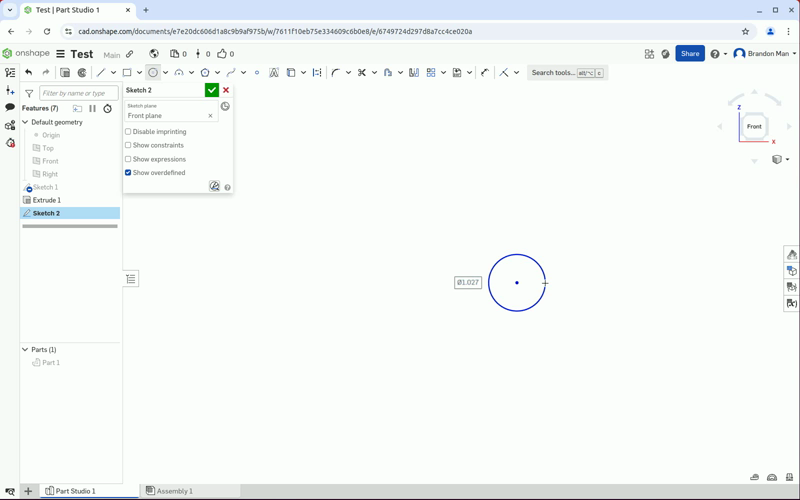
scroll(-6)
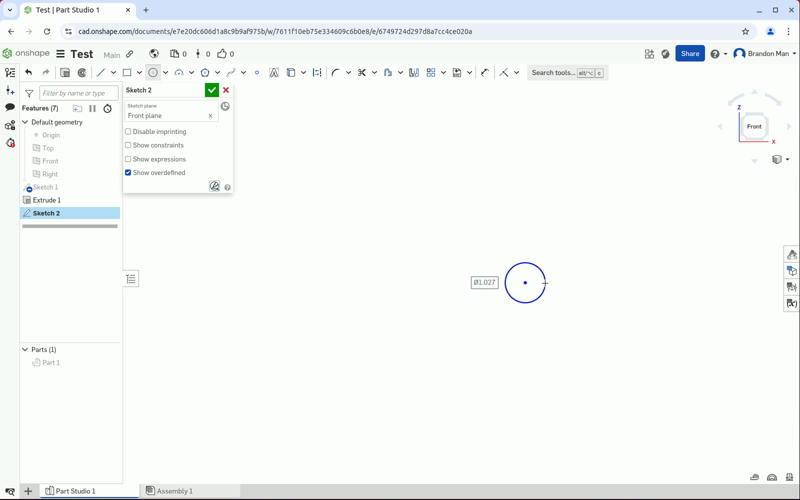
scroll(-6)
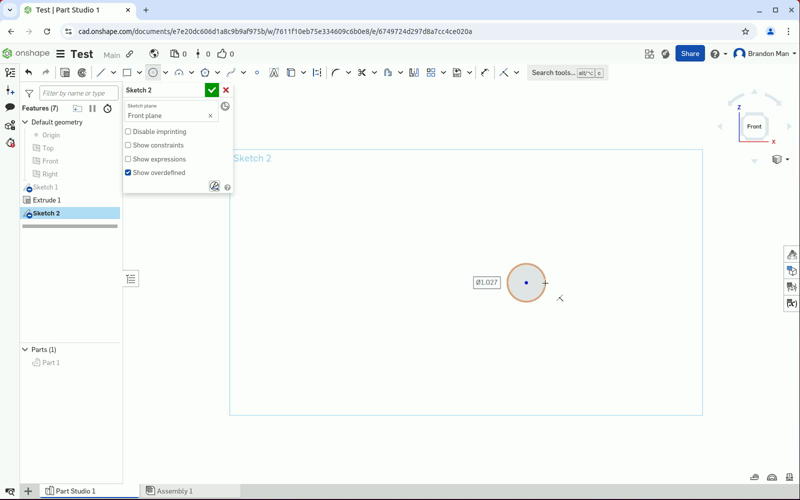
scroll(-6)
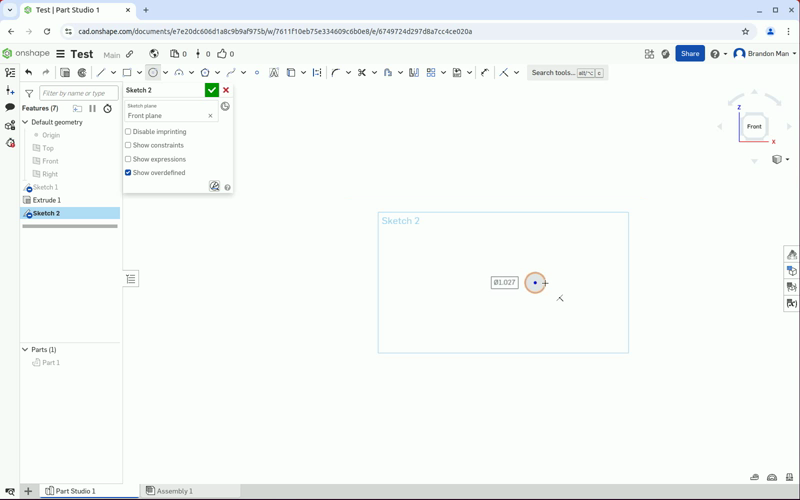
scroll(-6)
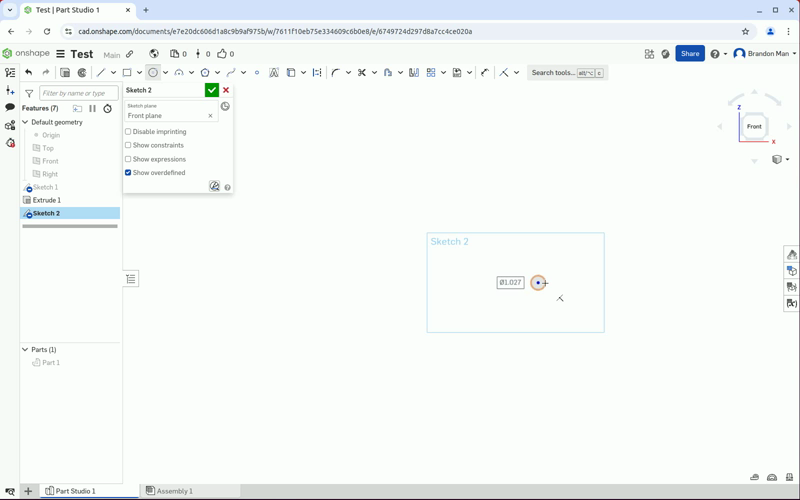
scroll(-6)
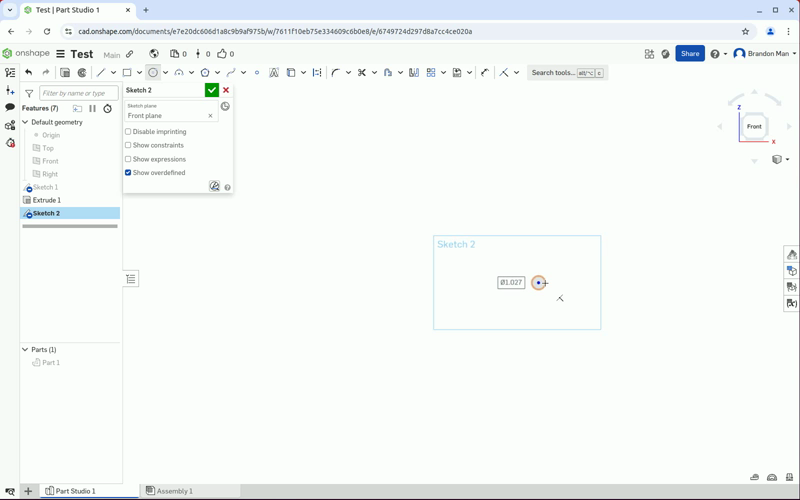
scroll(-6)
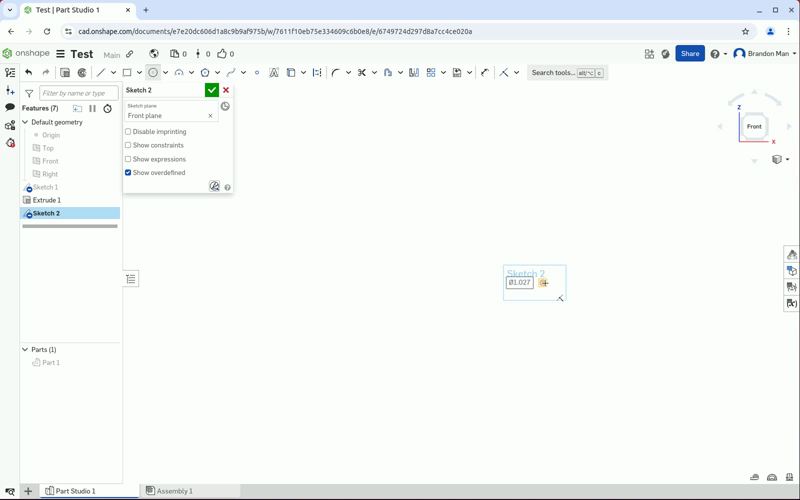
key(esc)
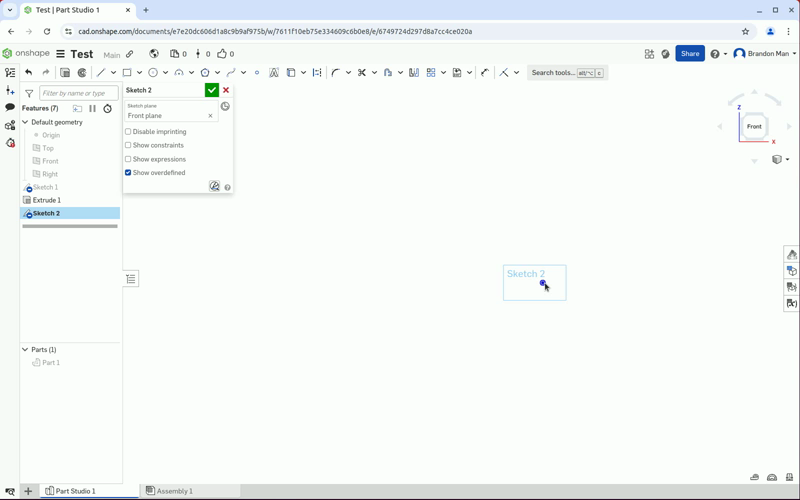
mouse_move(544, 282)
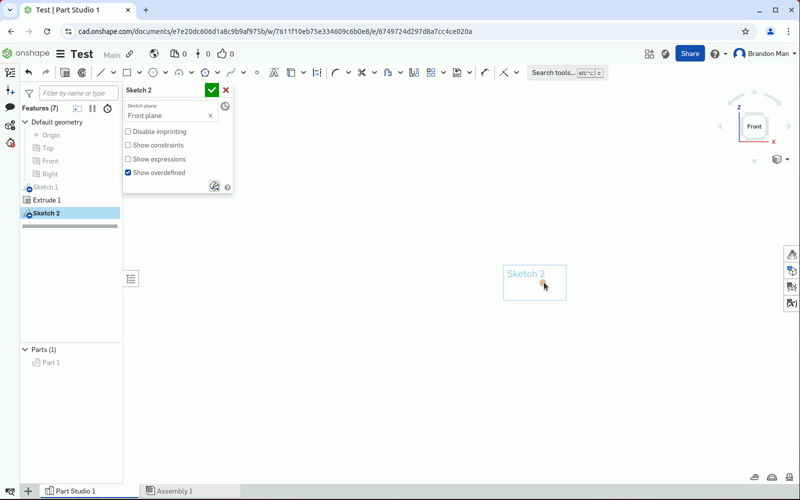
scroll(6)
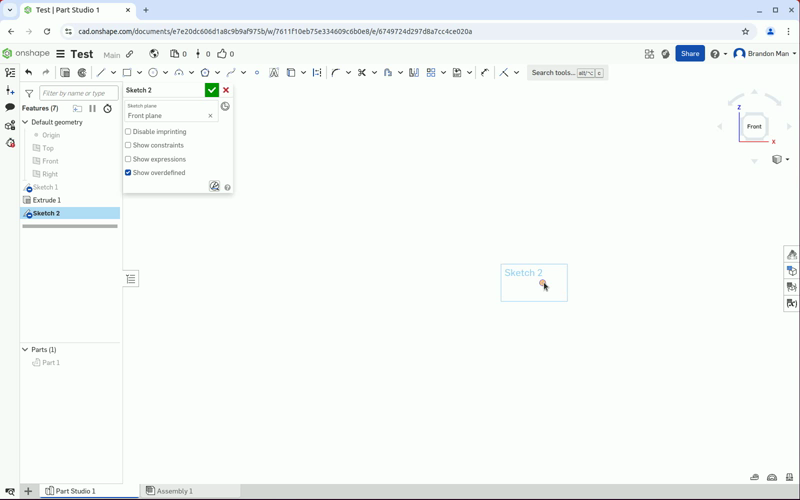
scroll(6)
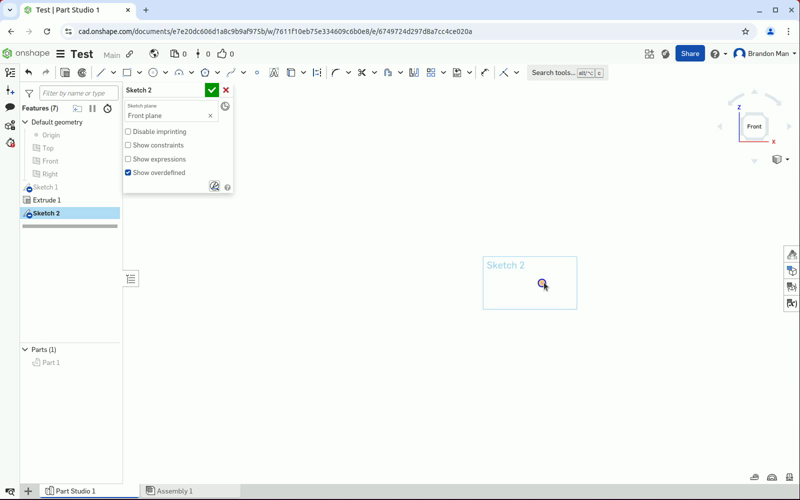
scroll(6)
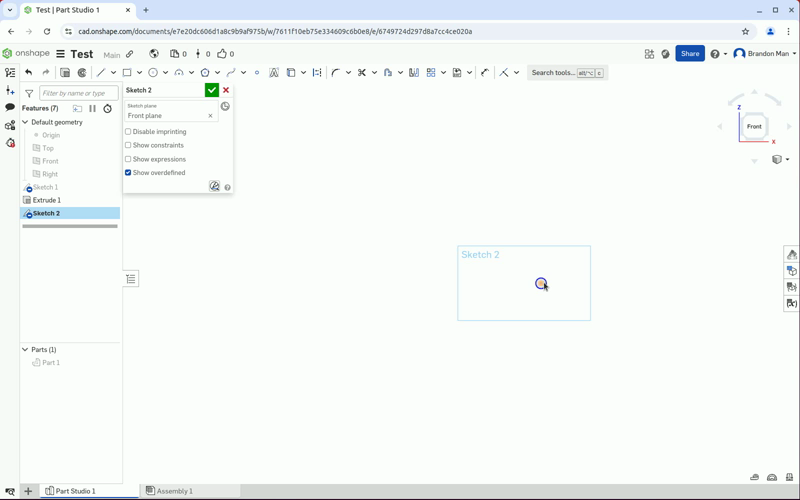
scroll(6)
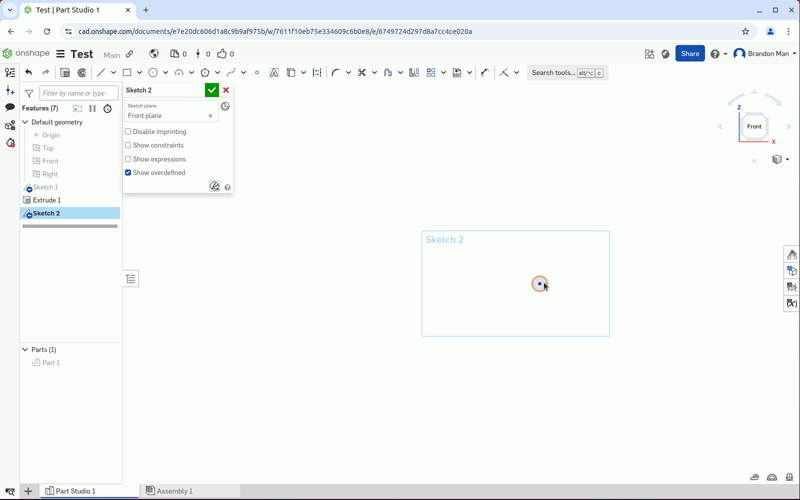
scroll(6)
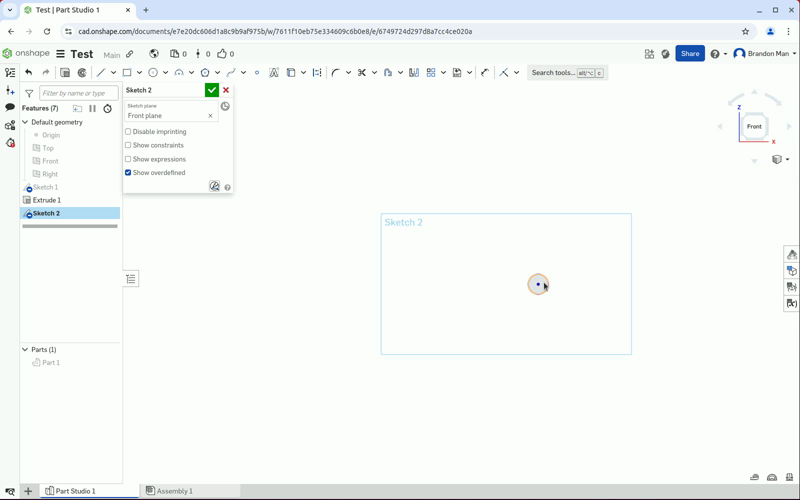
scroll(6)
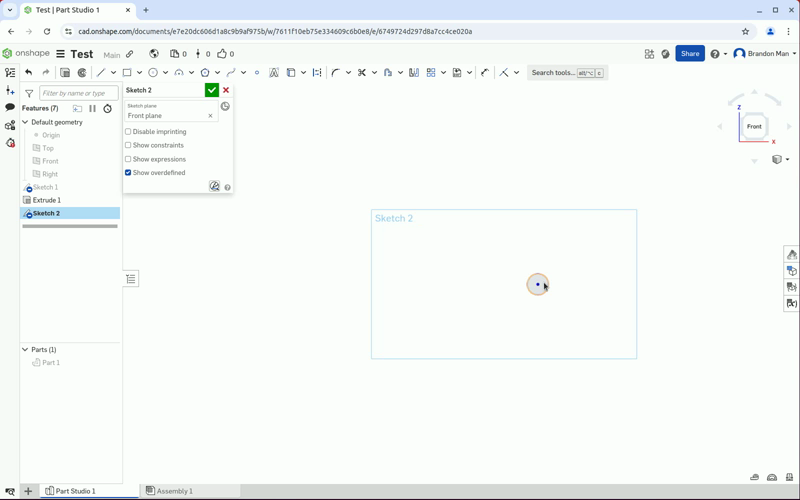
scroll(6)
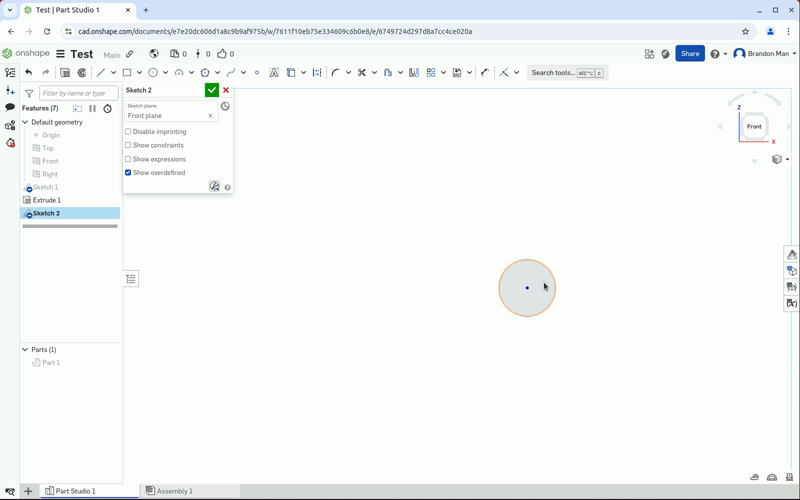
click(544, 282)
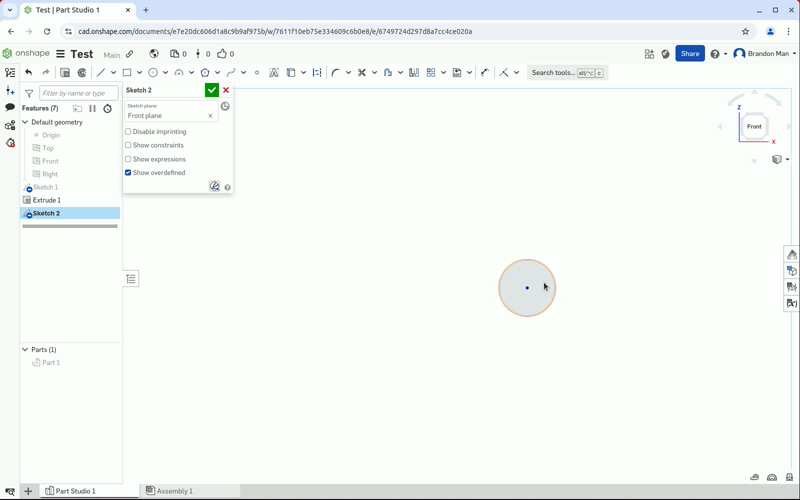
scroll(-6)
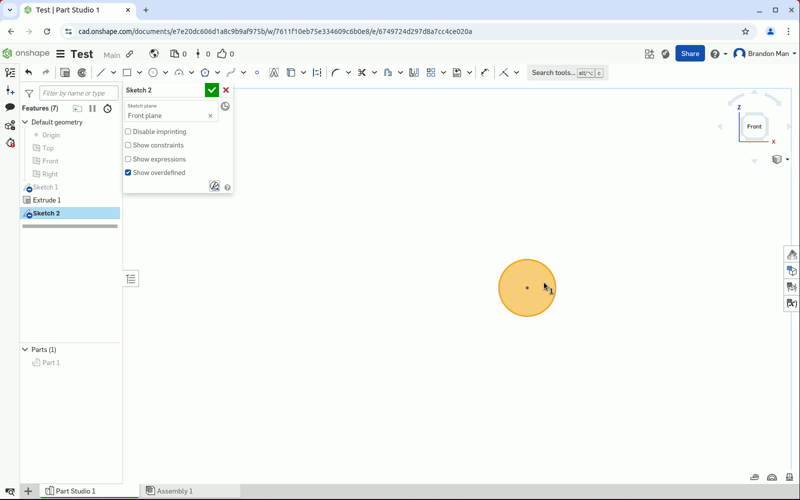
scroll(-6)
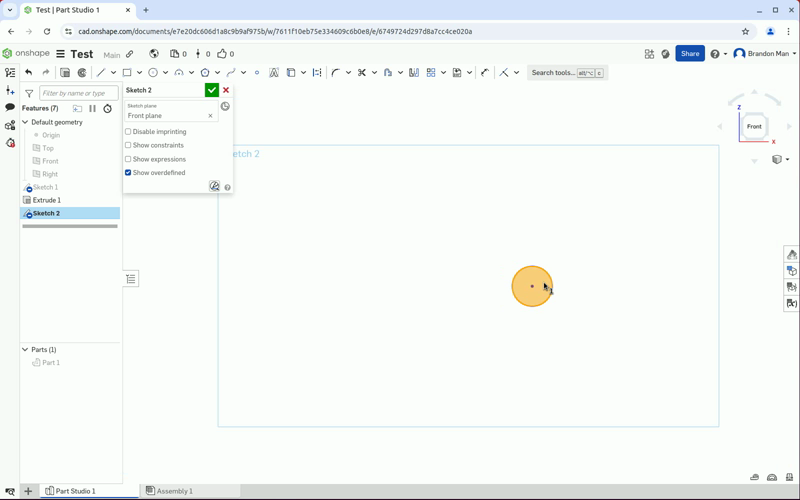
scroll(-6)
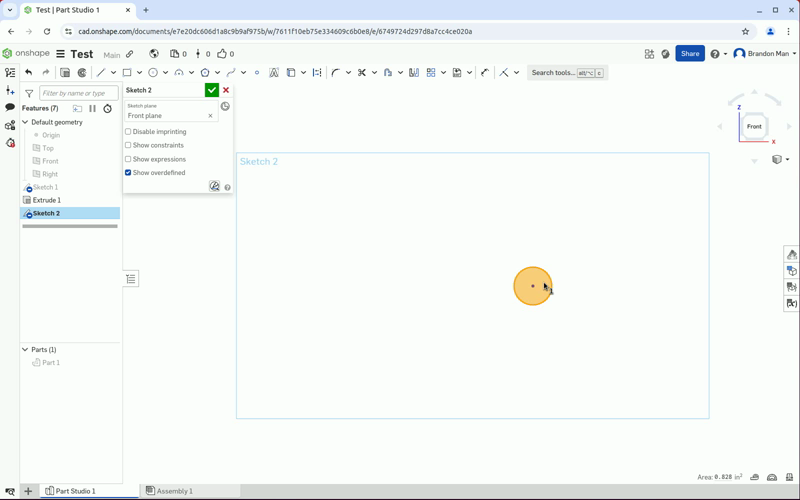
scroll(-6)
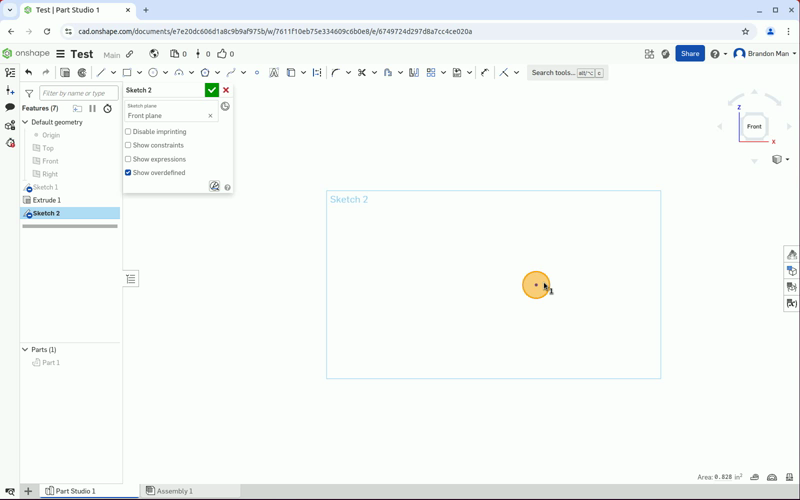
scroll(-6)
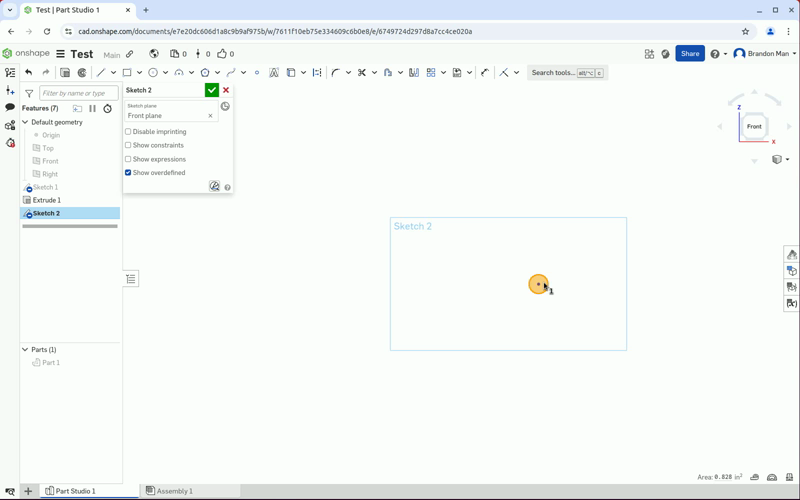
scroll(-6)
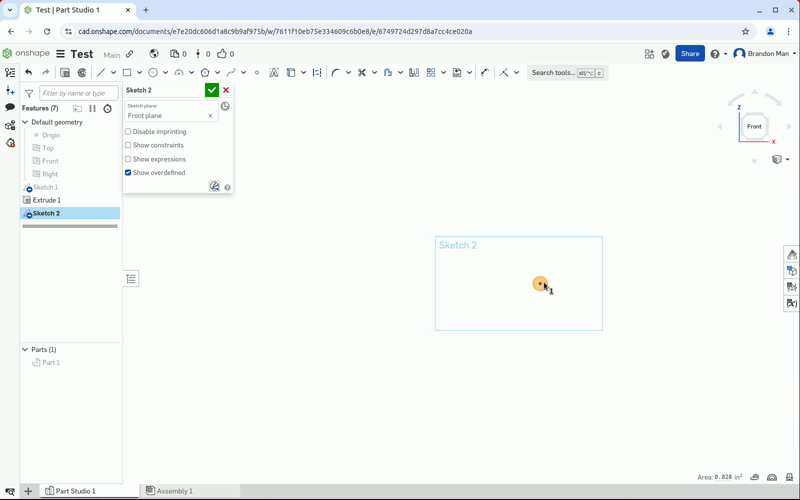
scroll(-6)
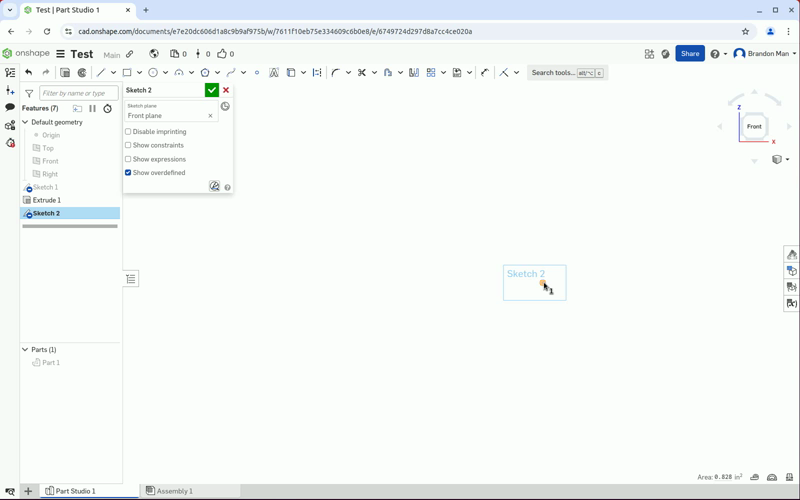
mouse_move(73, 352)
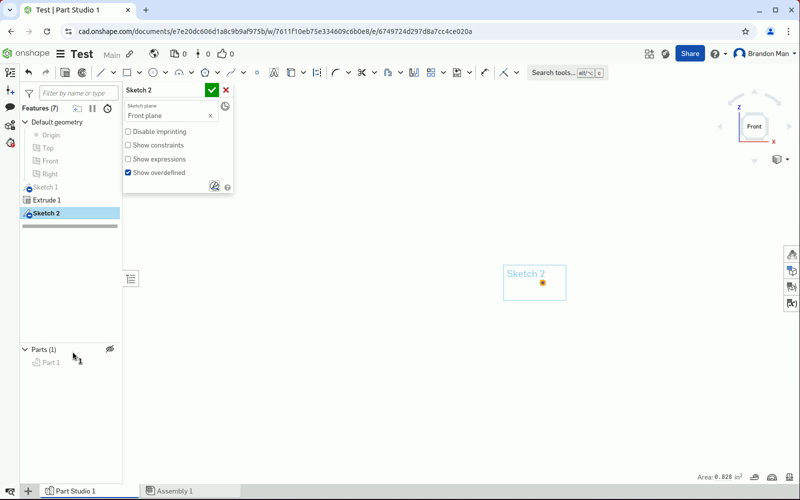
key(shift+y)
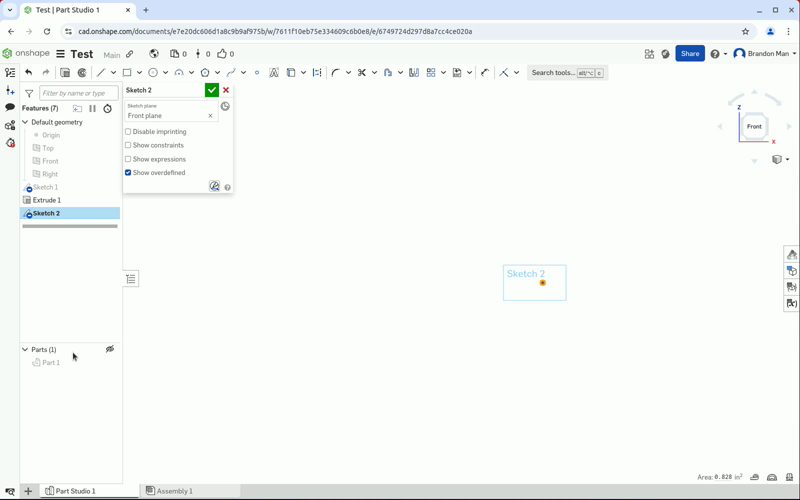
key(shift+e)
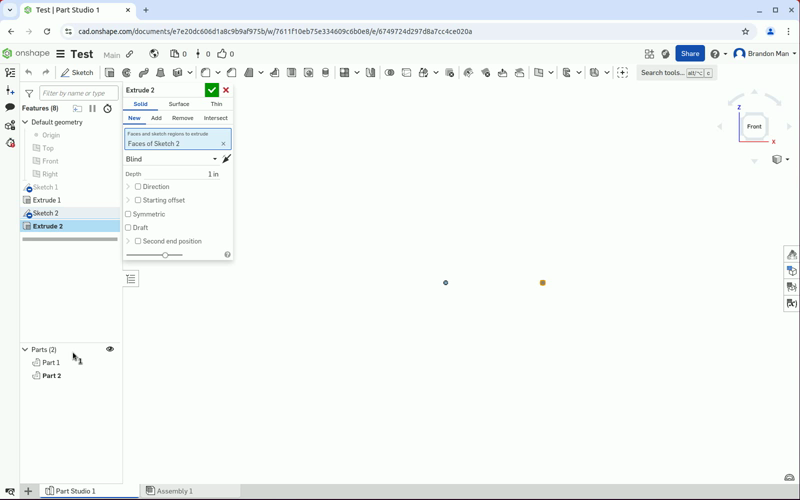
mouse_move(143, 106)
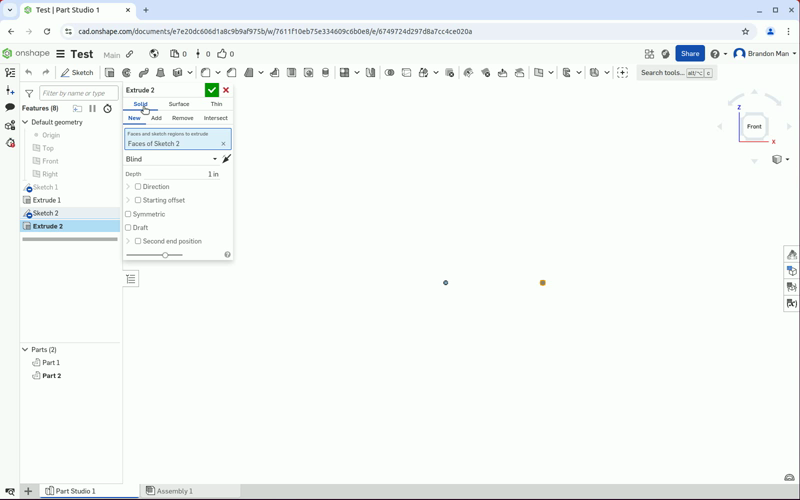
click(143, 106)
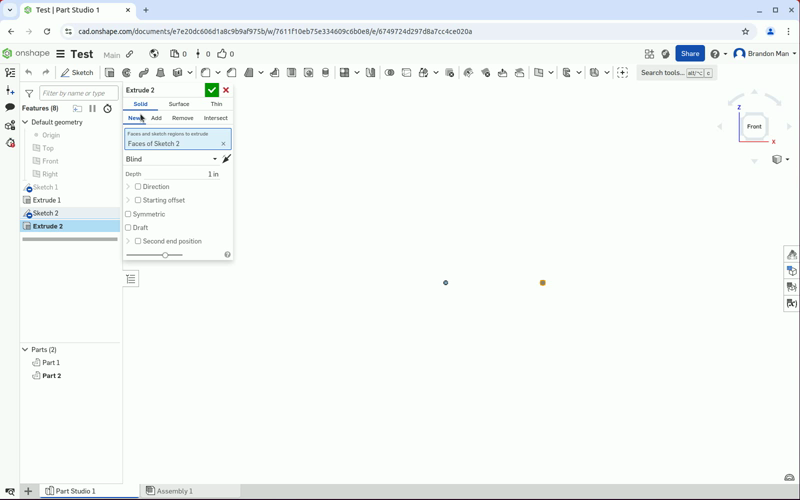
mouse_move(137, 120)
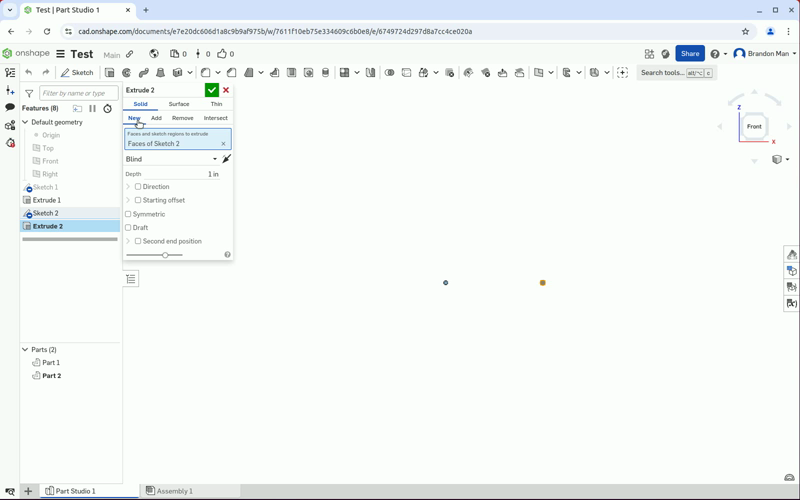
click(137, 120)
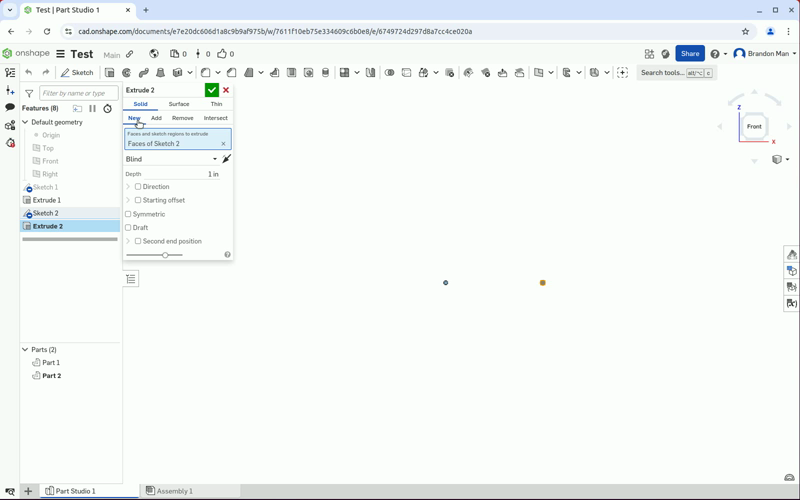
key(tab, 4)
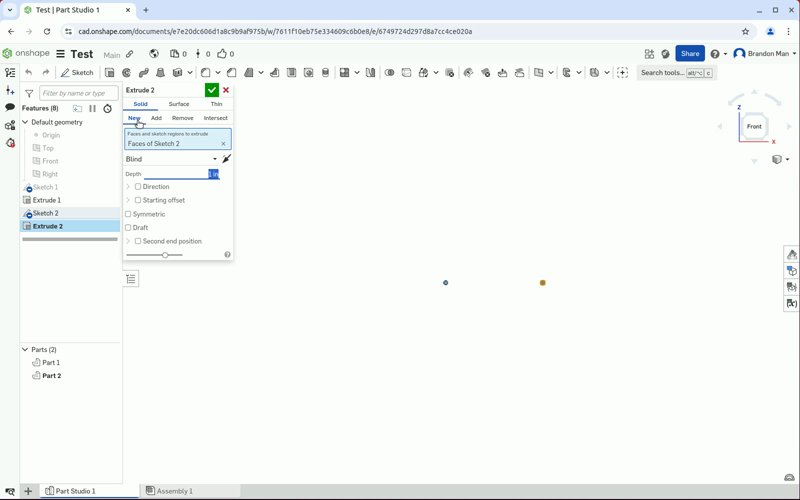
text(23.108)
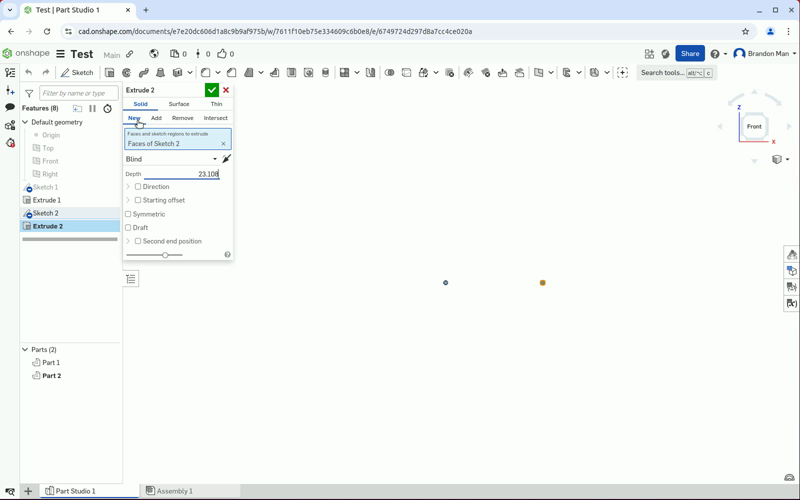
key(enter)
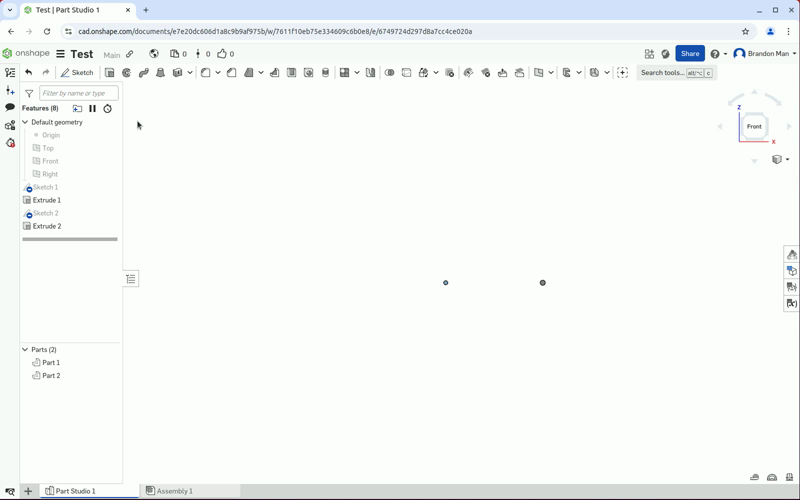
key(shift+h)
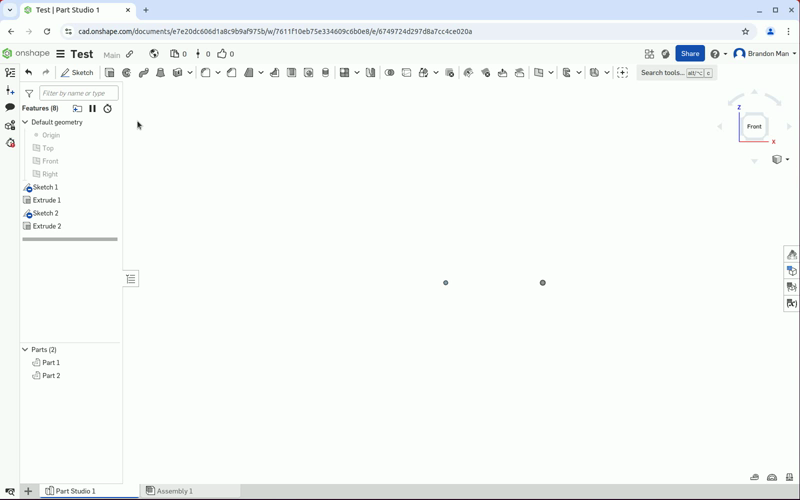
key(shift+h)
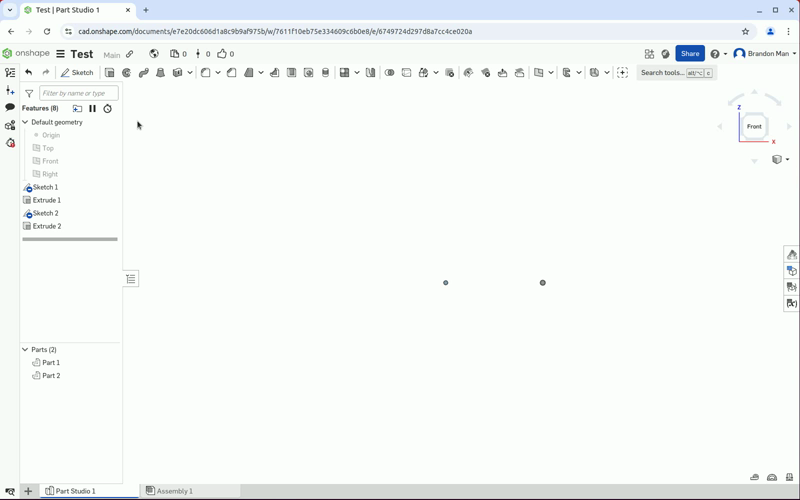
key(shift+7)
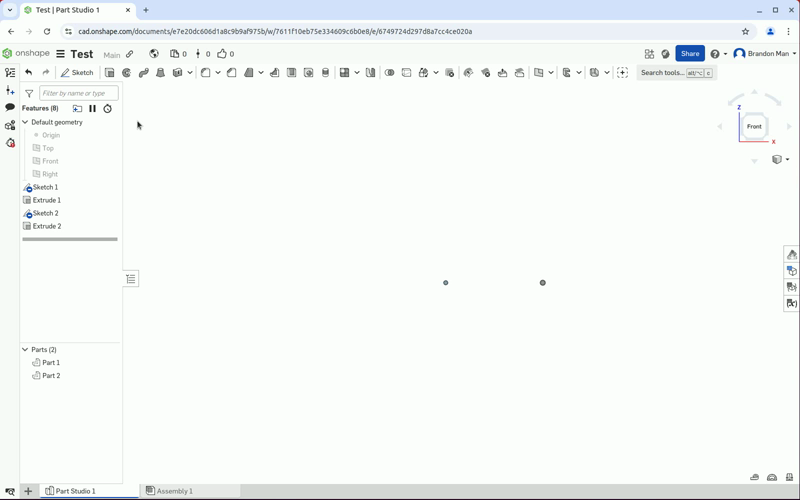
key(left, 2)
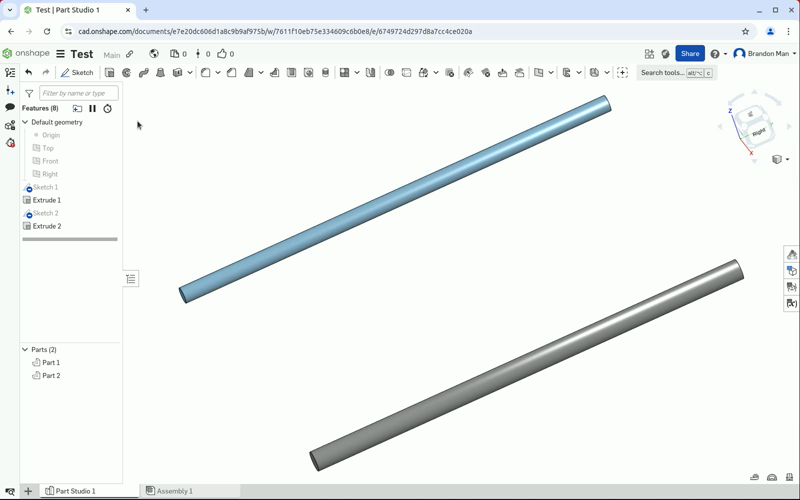
key(down, 2)
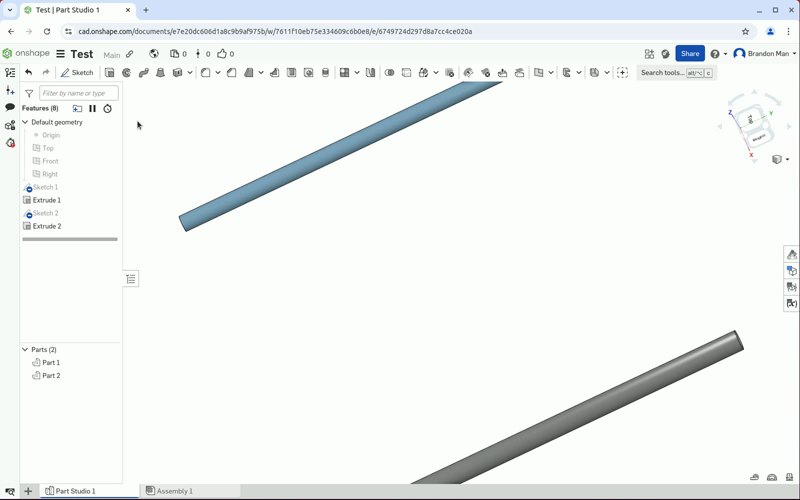
key(up, 2)
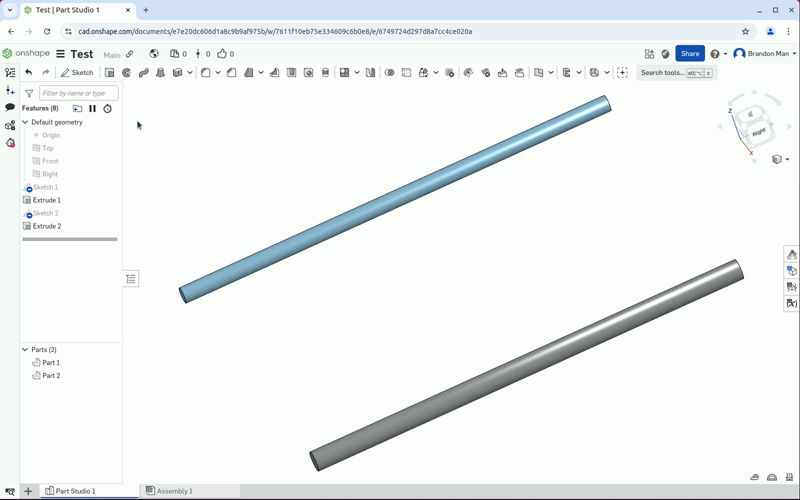
key(right, 2)
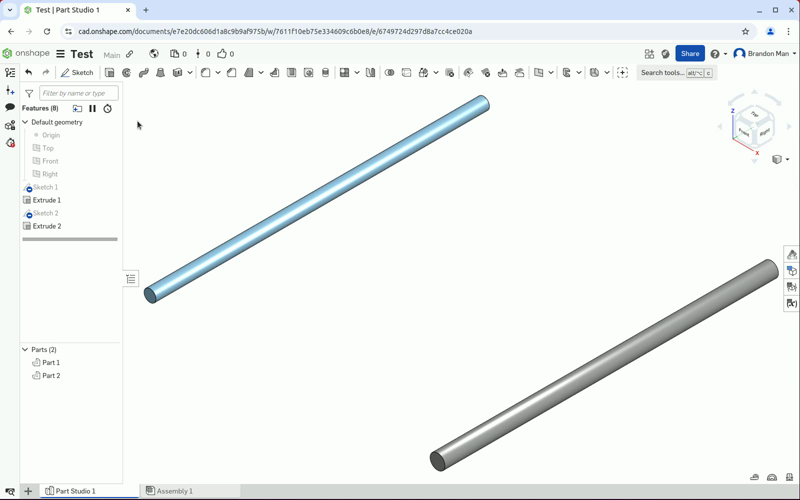
mouse_move(73, 189)
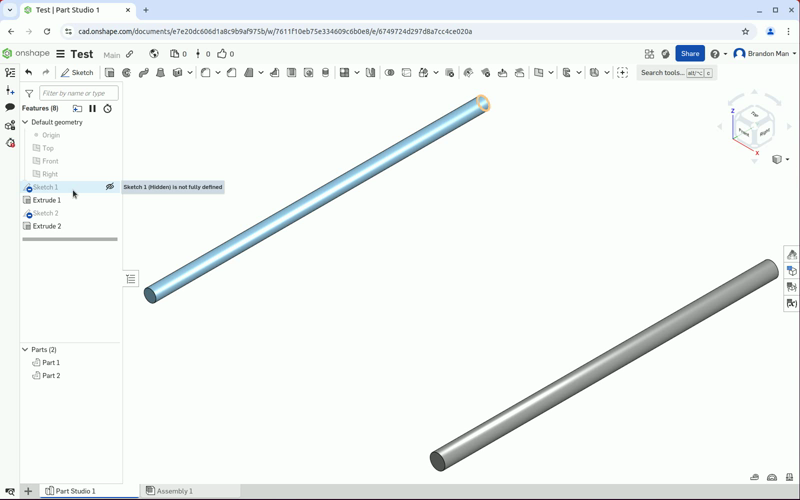
click(73, 189)